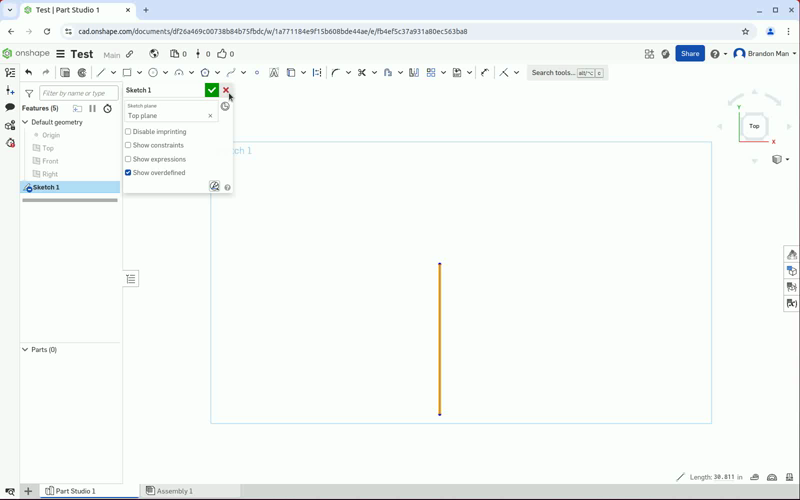
key(shift+h)
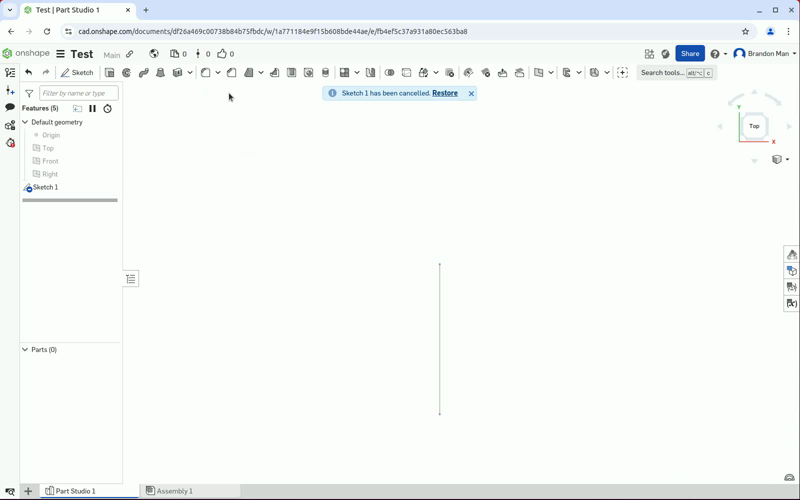
key(shift+s)
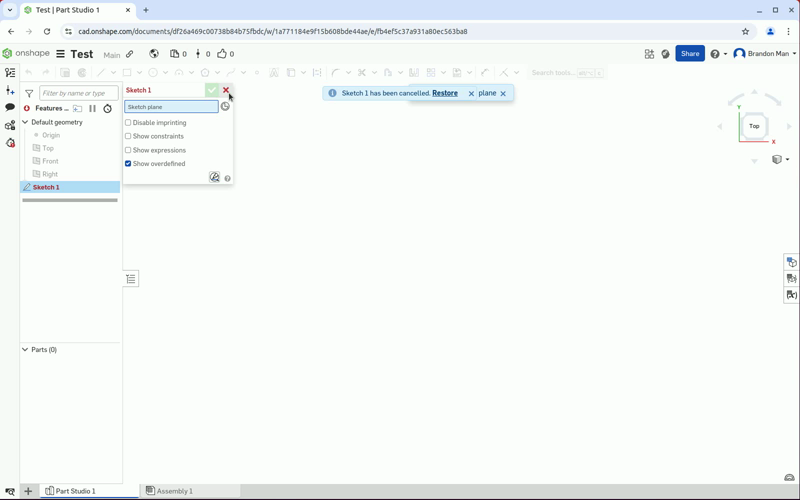
mouse_move(73, 150)
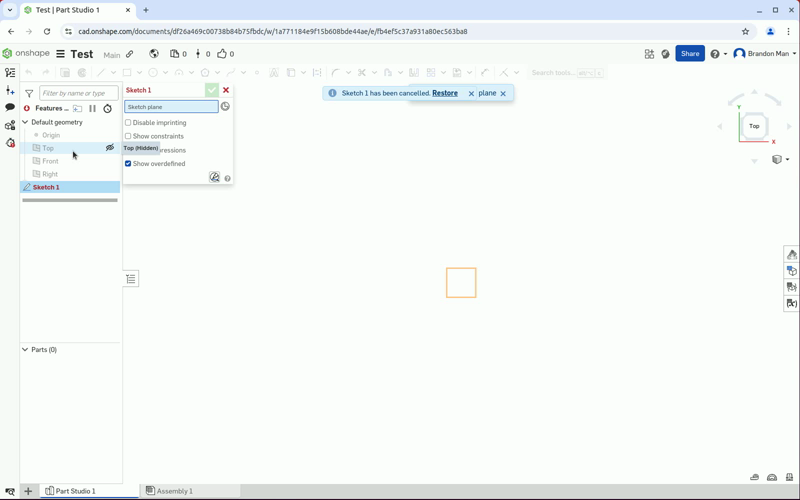
click(73, 150)
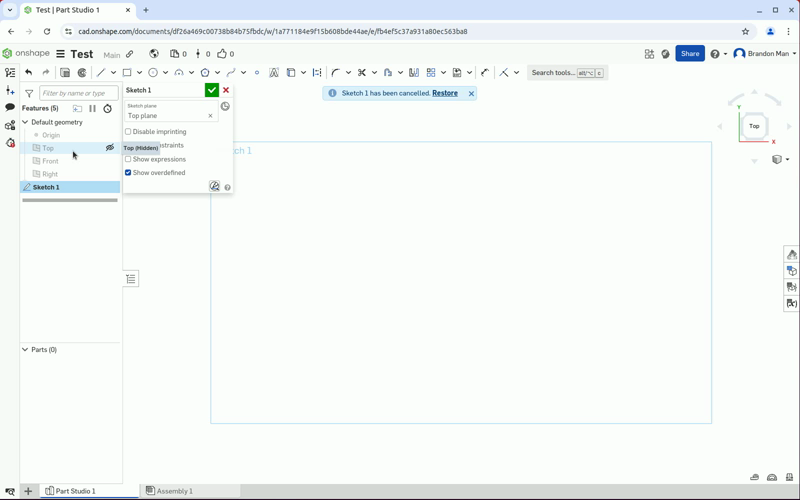
mouse_move(73, 352)
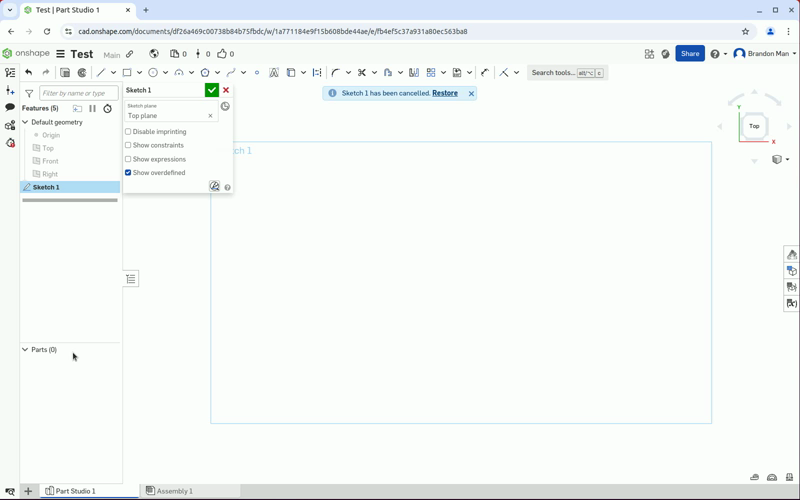
key(y)
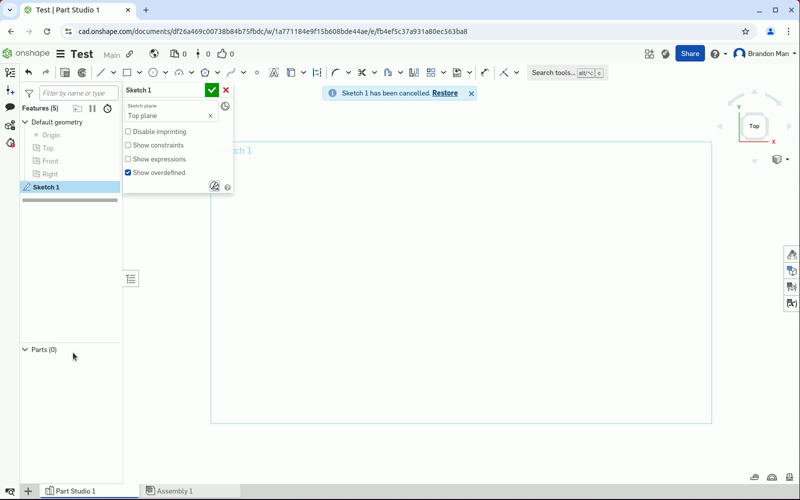
key(l)
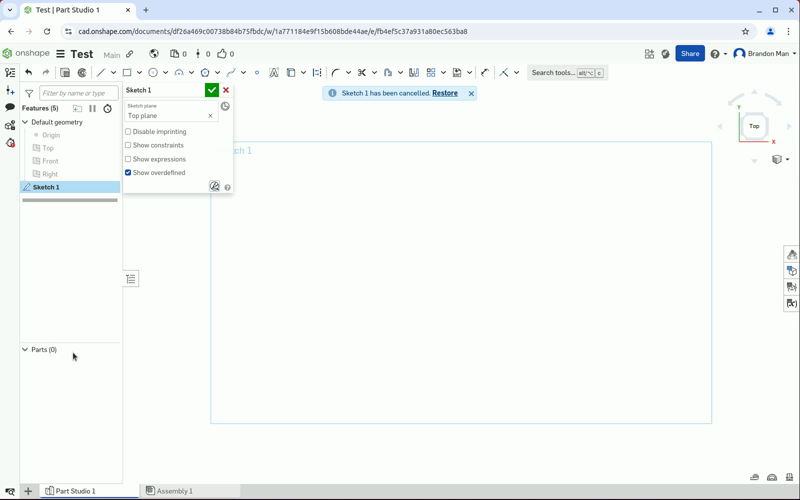
key_down(shift)
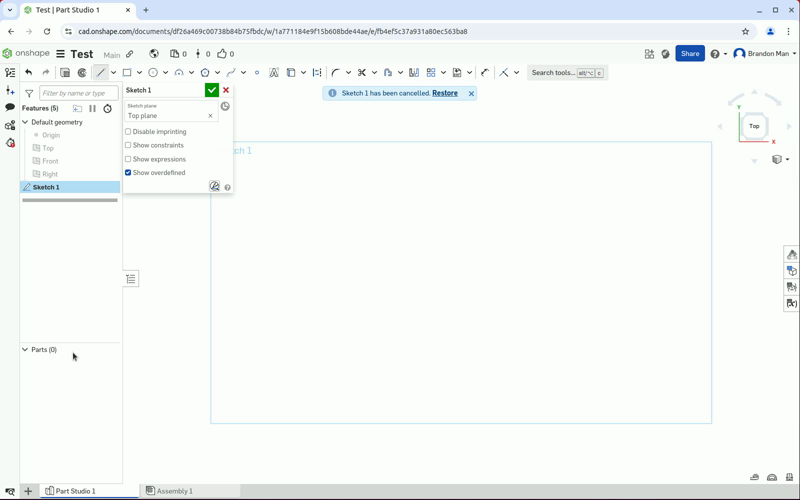
mouse_move(460, 282)
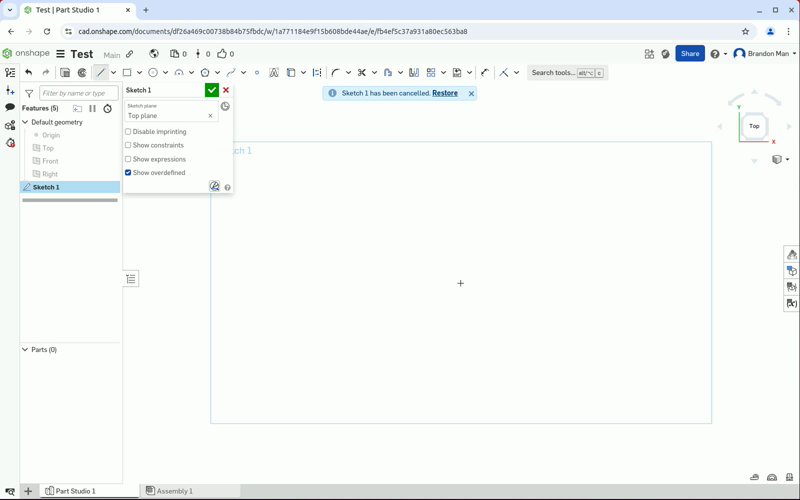
click(460, 282)
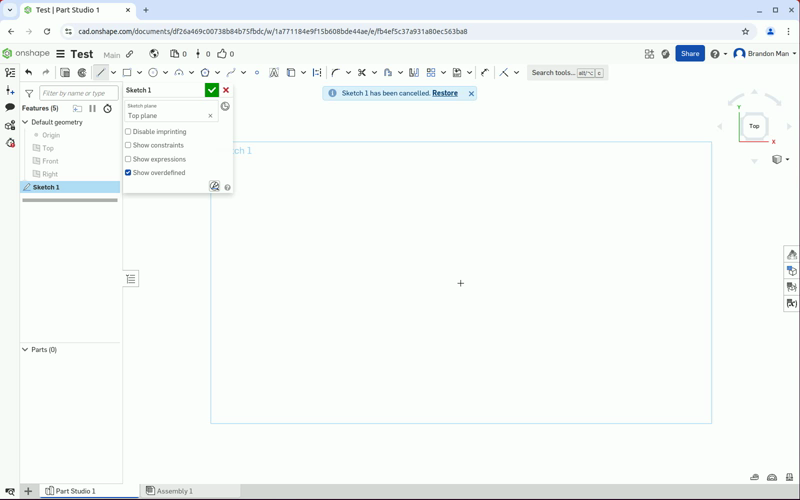
key_up(shift)
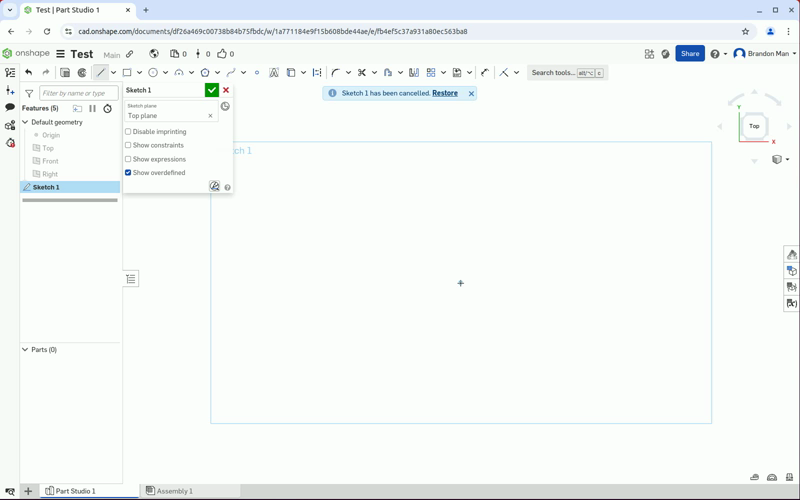
key_down(shift)
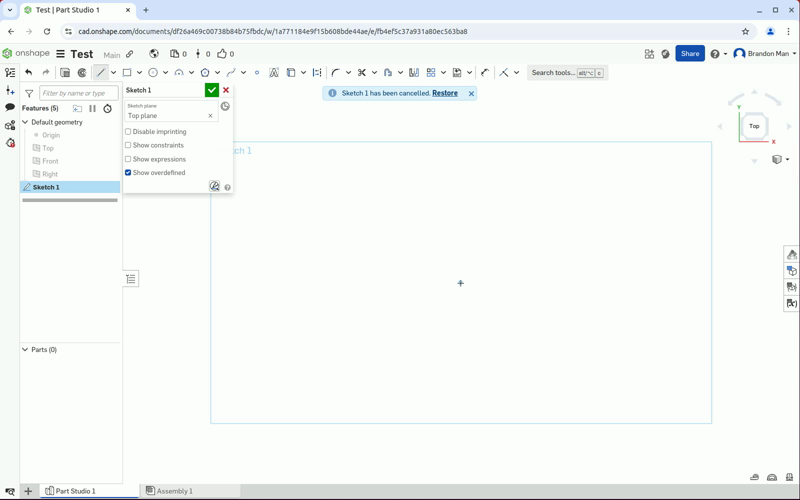
mouse_move(572, 282)
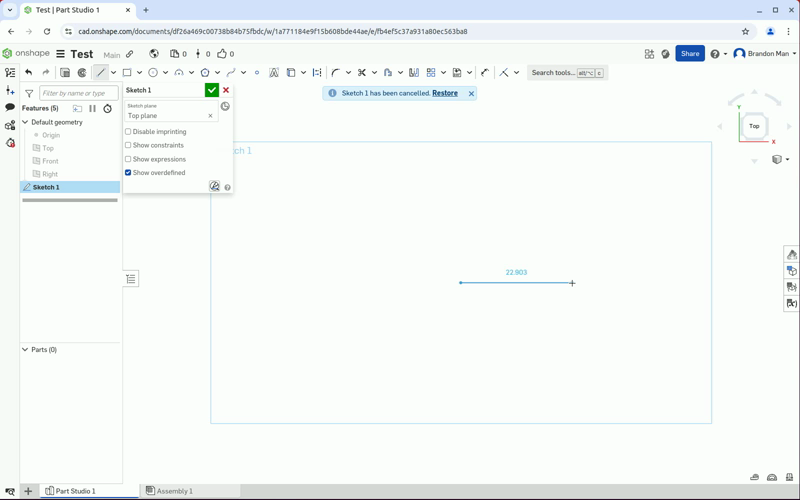
click(572, 282)
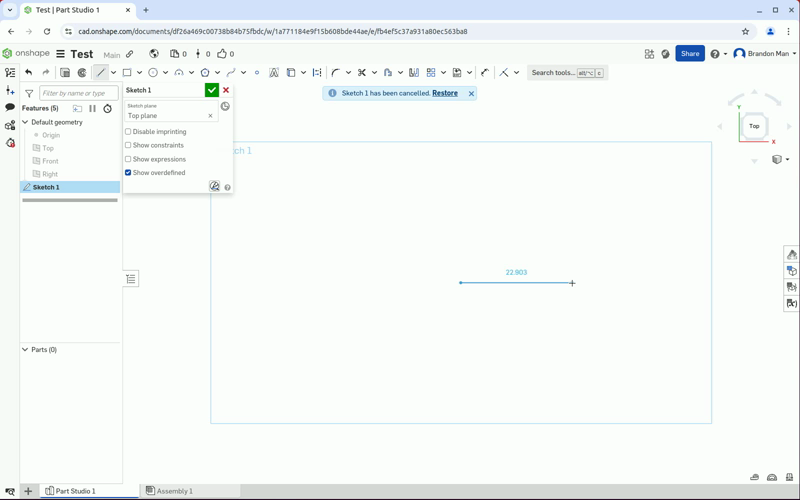
key_up(shift)
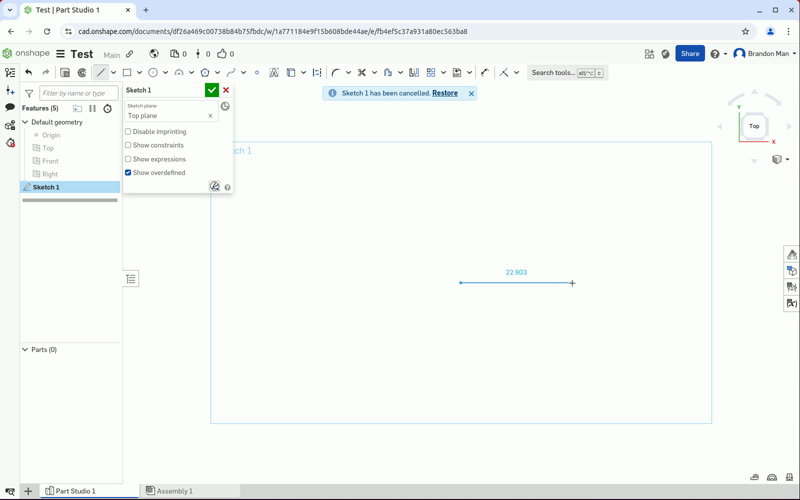
key_down(shift)
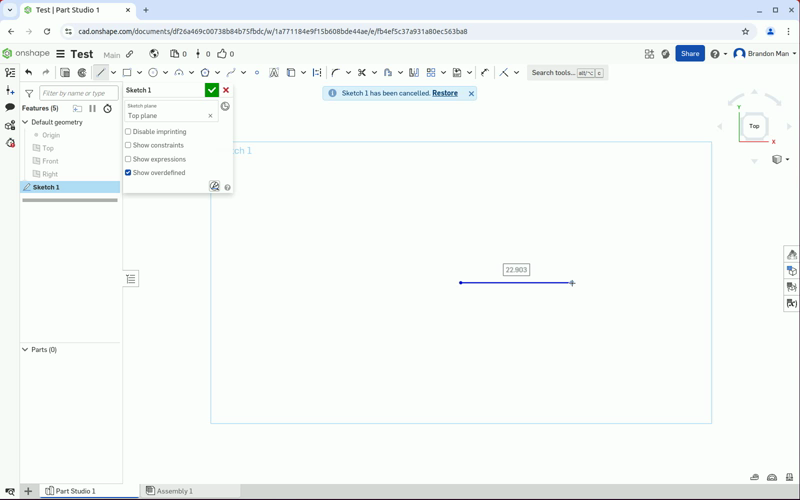
mouse_move(589, 282)
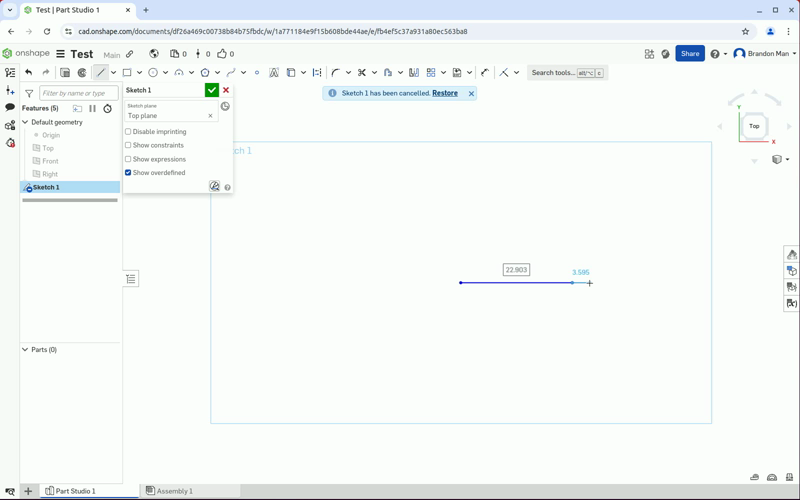
mouse_move(572, 227)
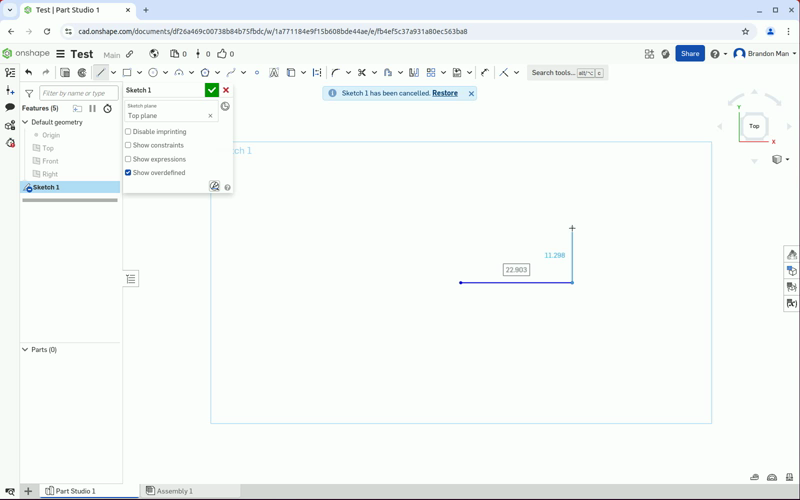
click(572, 227)
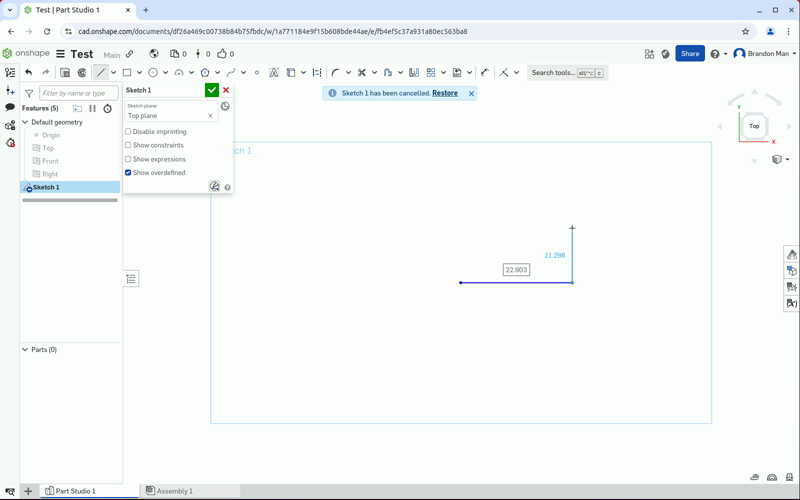
key_up(shift)
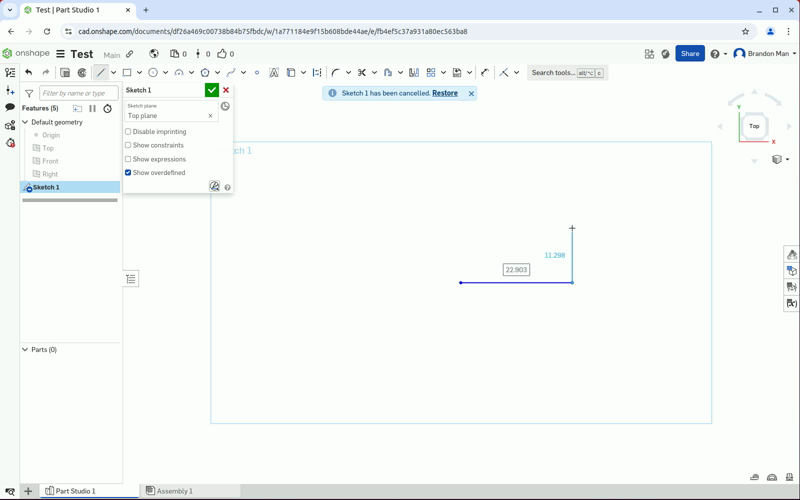
key_down(shift)
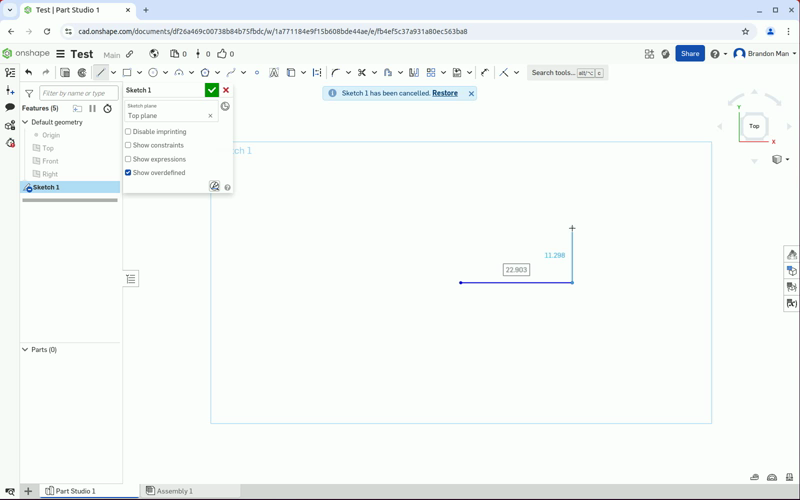
mouse_move(516, 192)
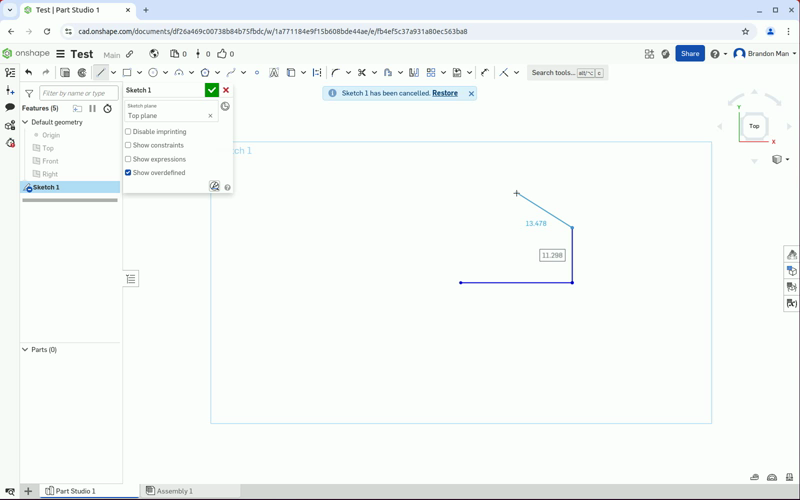
click(516, 192)
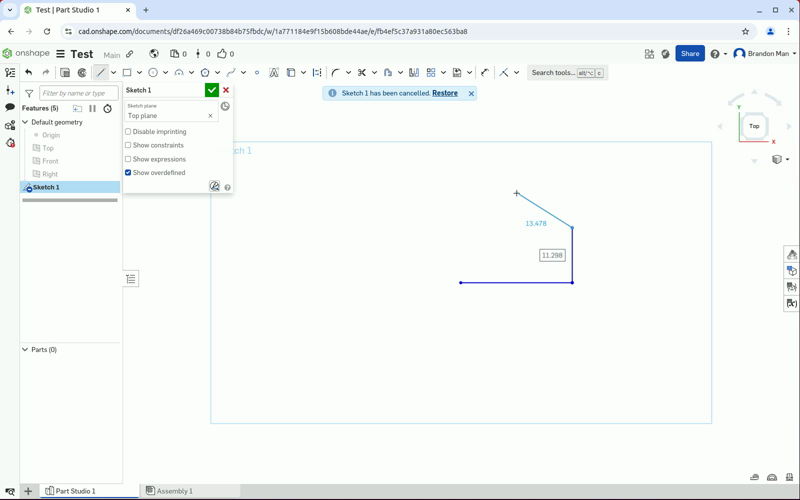
key_up(shift)
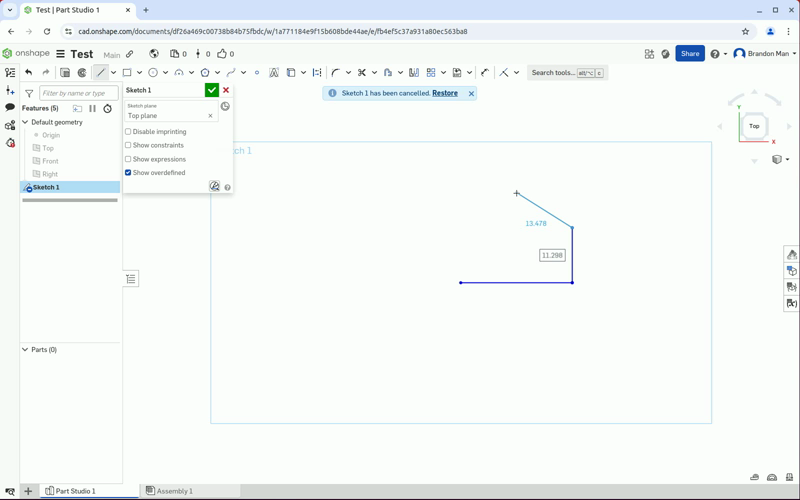
key_down(shift)
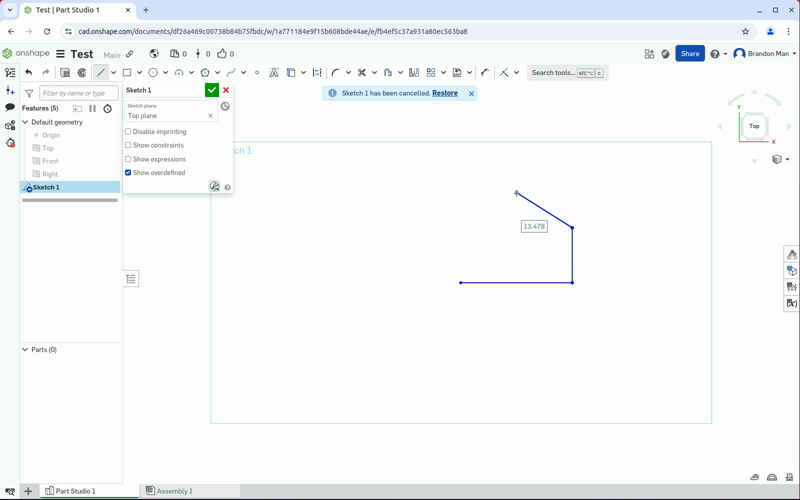
mouse_move(460, 227)
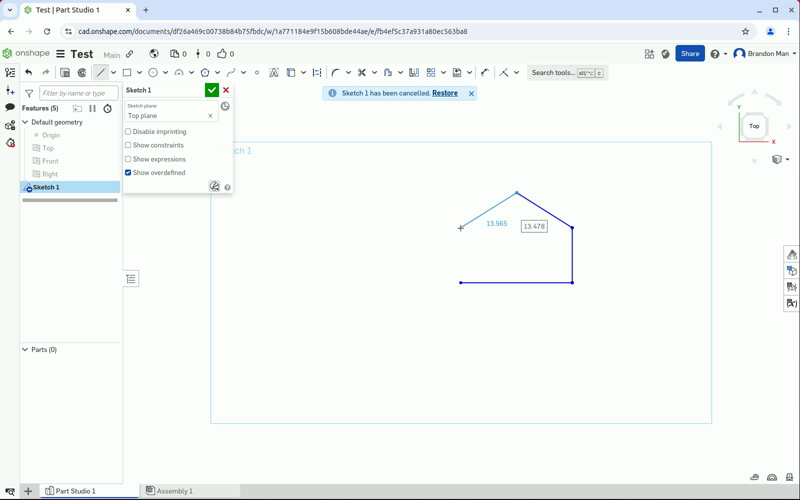
click(460, 227)
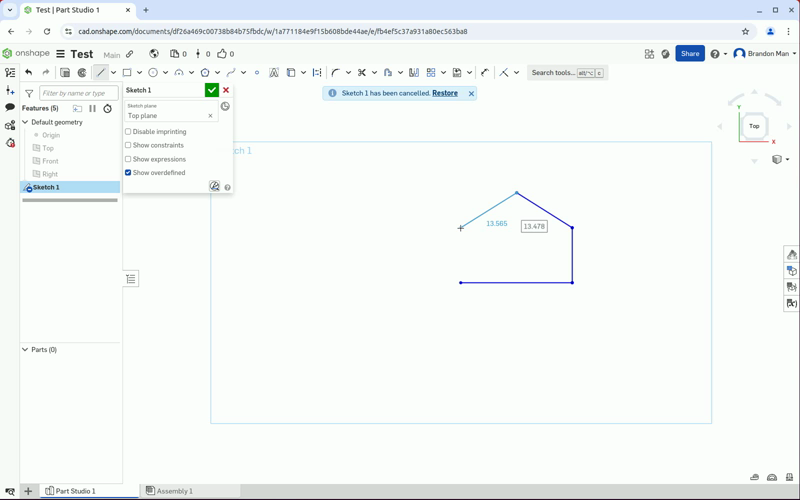
key_up(shift)
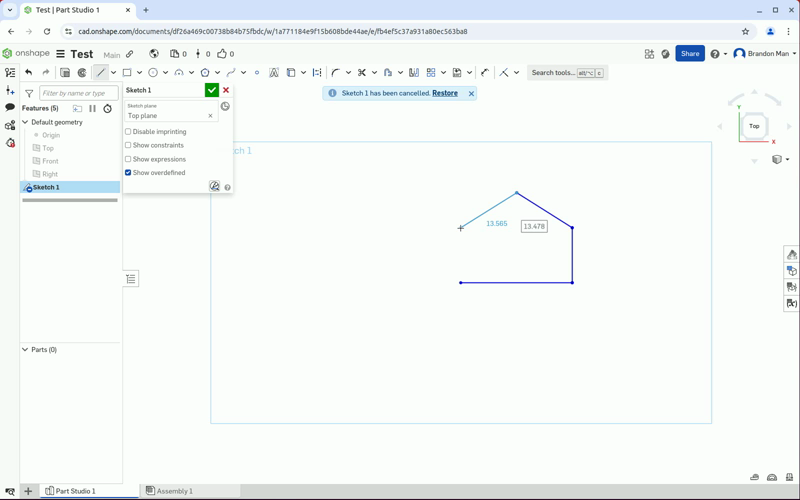
mouse_move(490, 227)
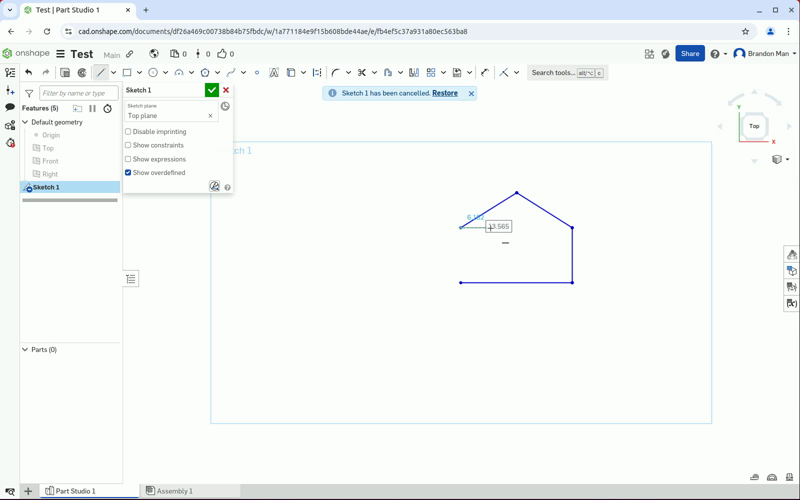
key_down(shift)
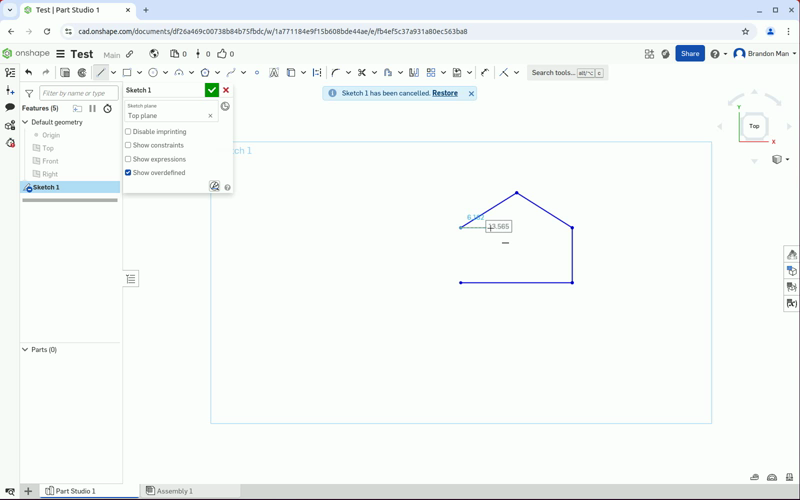
mouse_move(460, 282)
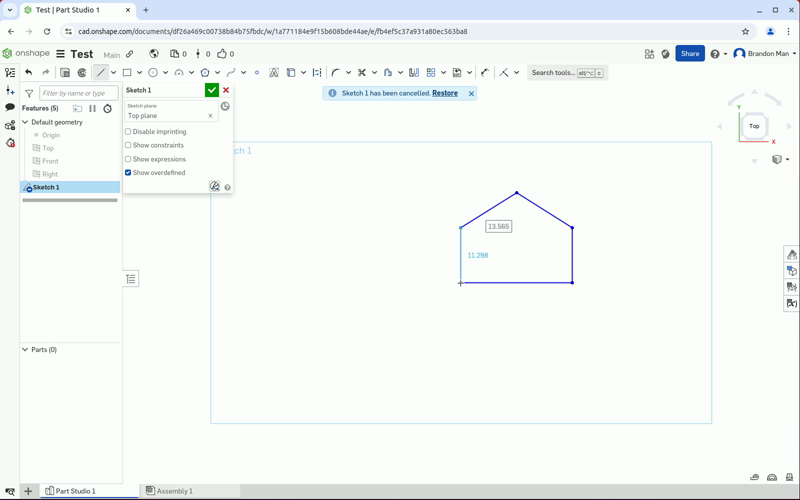
key_up(shift)
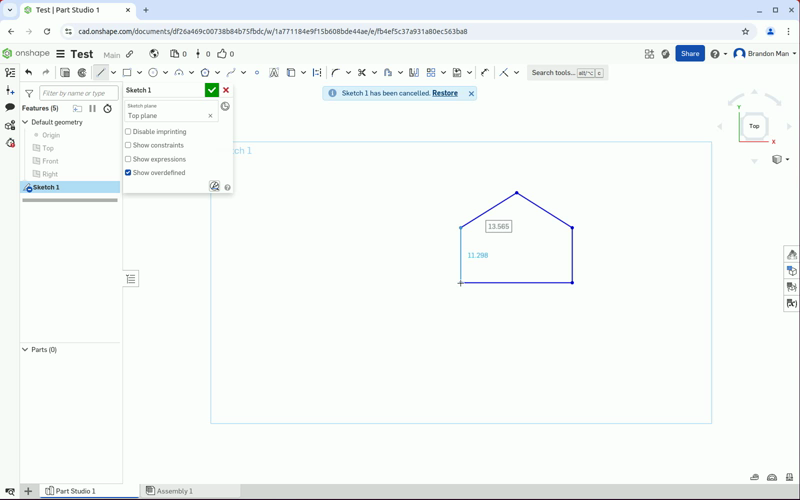
click(460, 282)
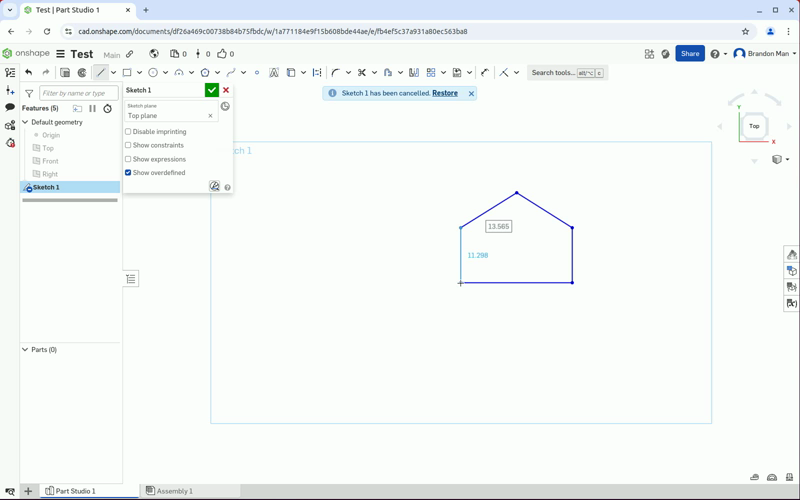
key(esc)
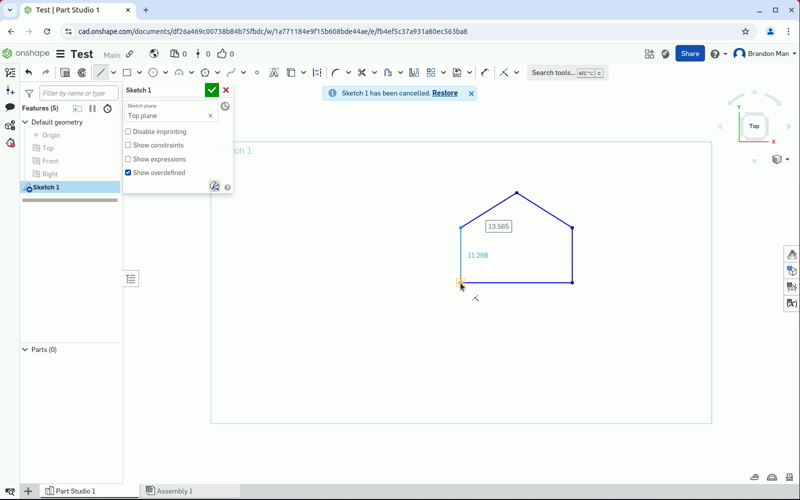
mouse_move(478, 271)
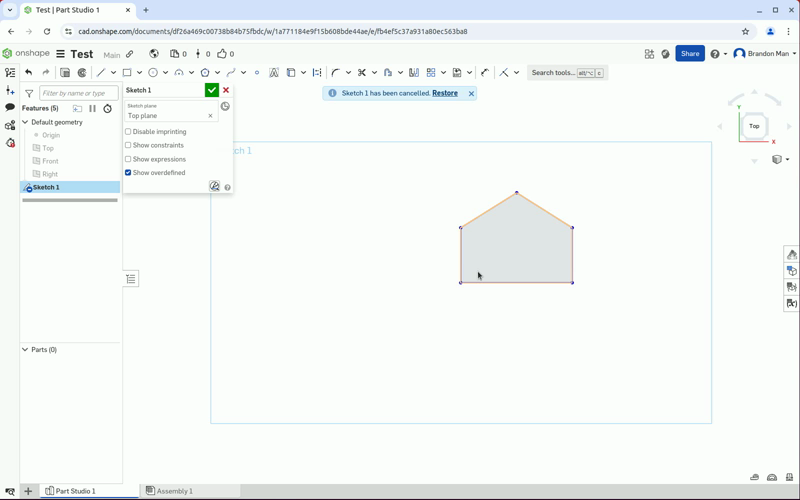
click(478, 271)
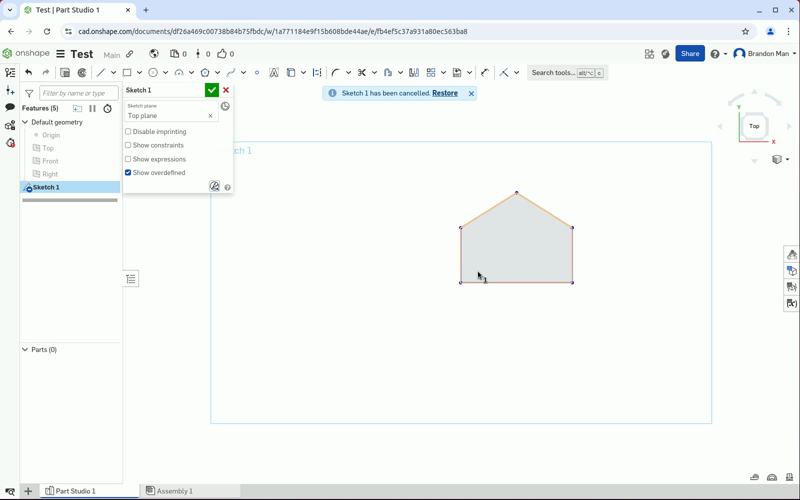
mouse_move(73, 352)
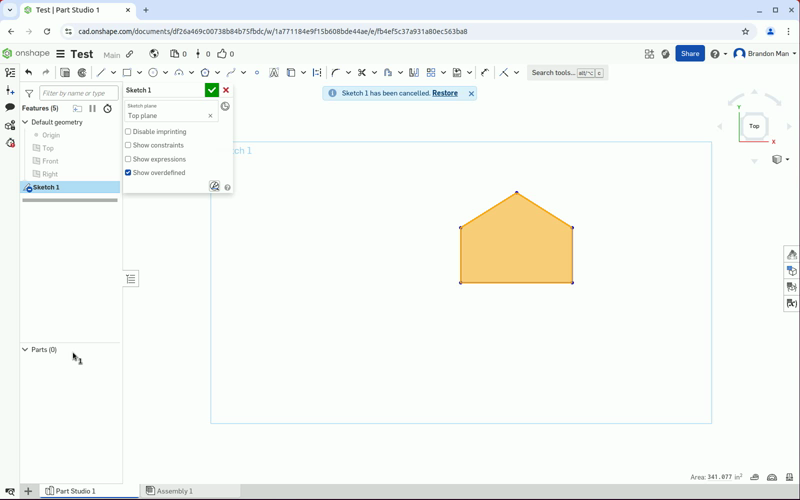
key(shift+y)
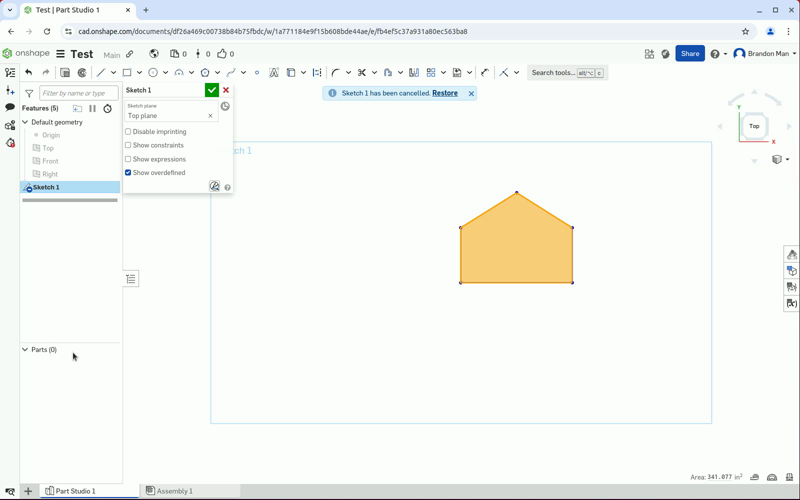
key(shift+e)
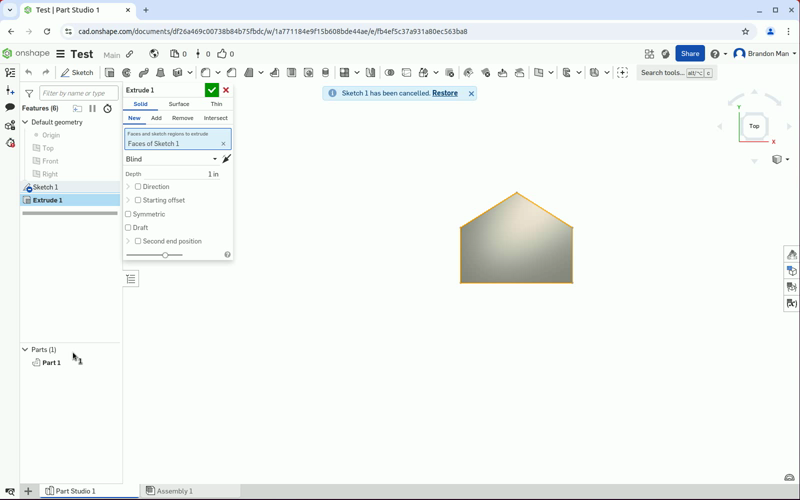
mouse_move(143, 106)
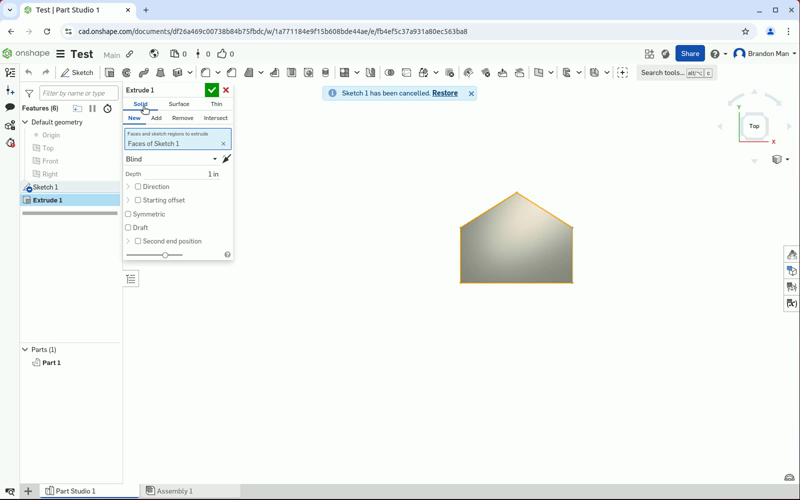
click(143, 106)
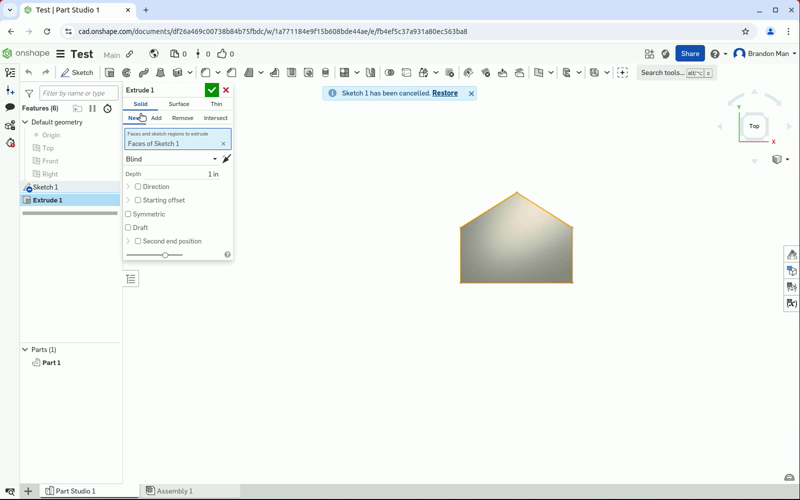
mouse_move(137, 120)
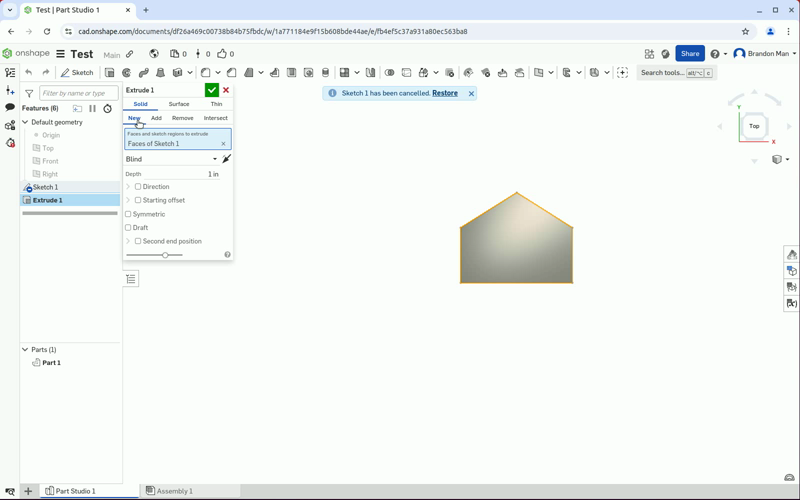
click(137, 120)
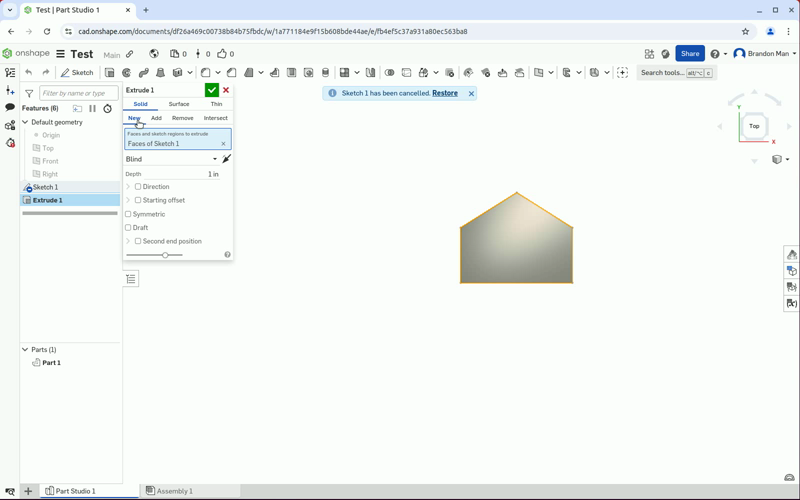
key(tab, 4)
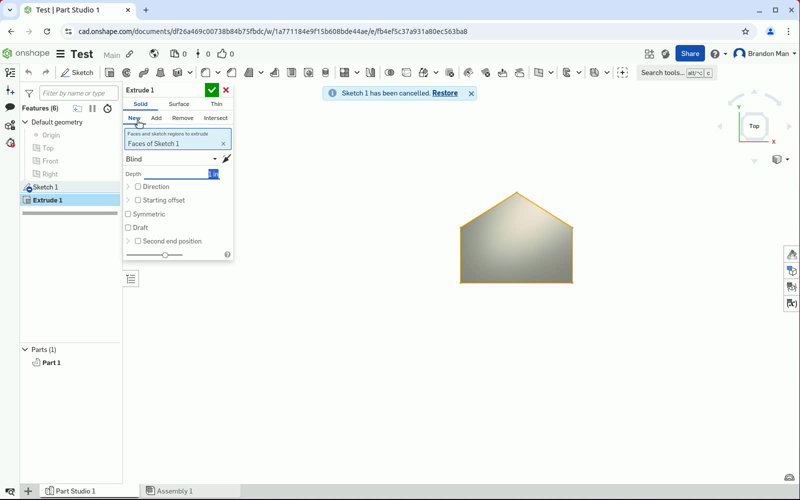
text(11.554)
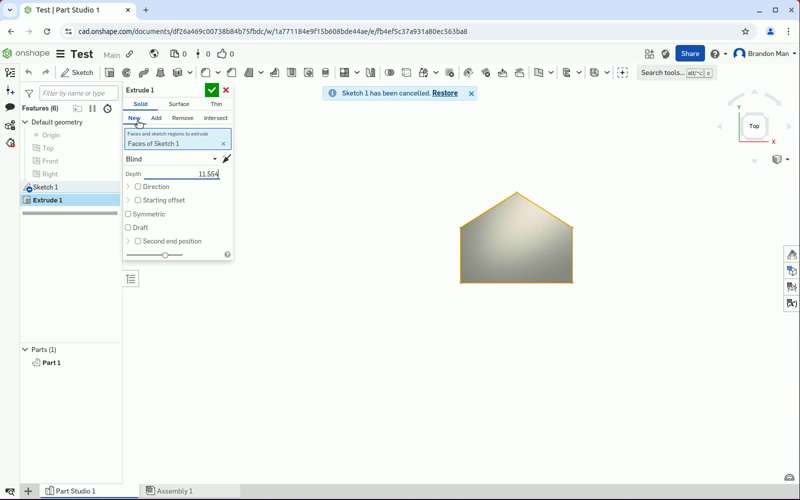
key(enter)
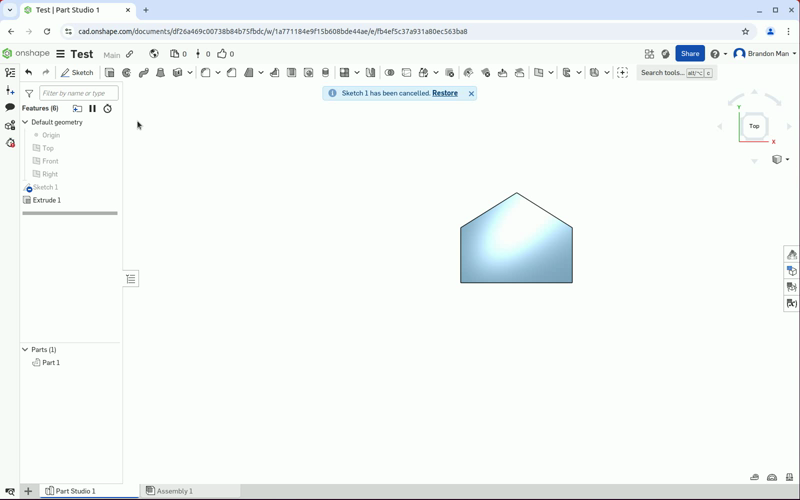
key(shift+h)
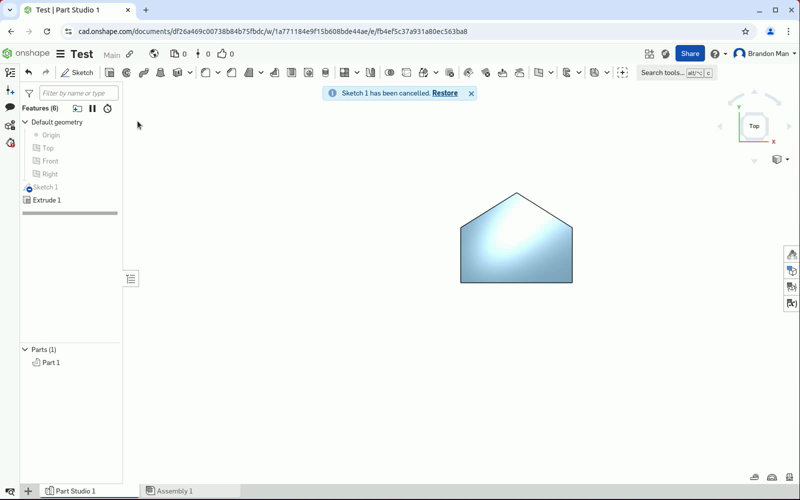
key(shift+h)
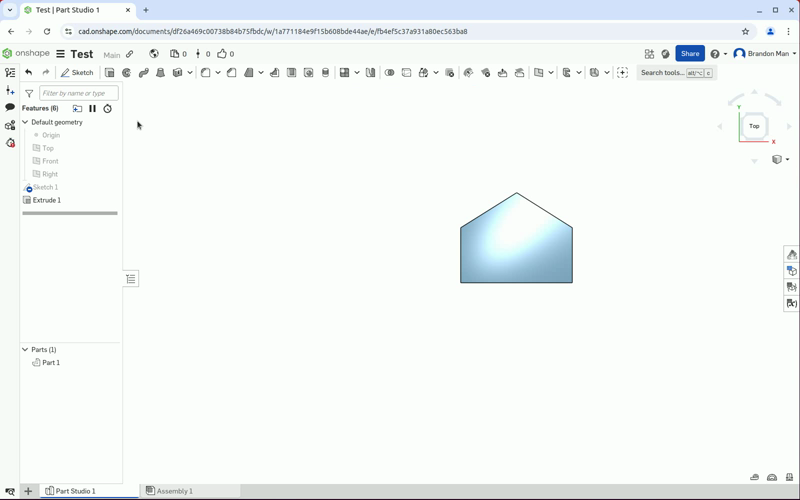
mouse_move(73, 189)
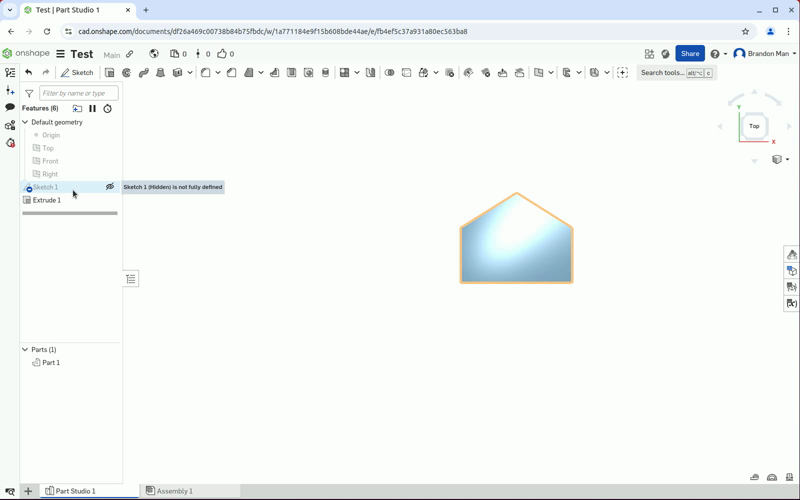
click(73, 189)
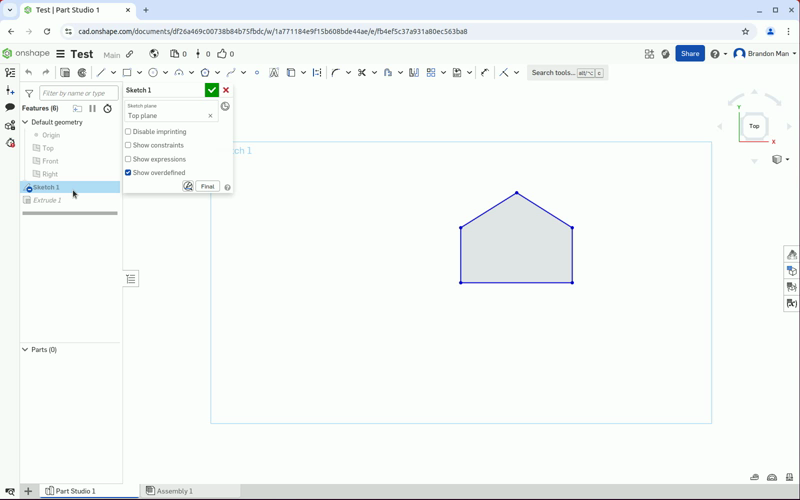
mouse_move(229, 92)
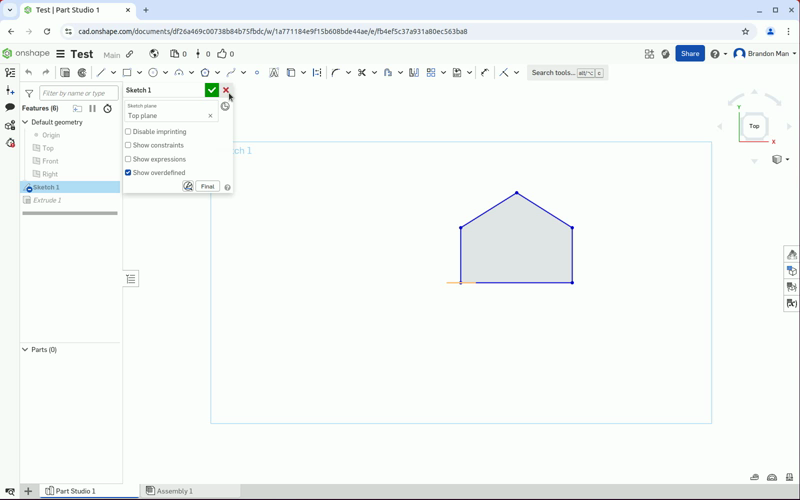
click(229, 92)
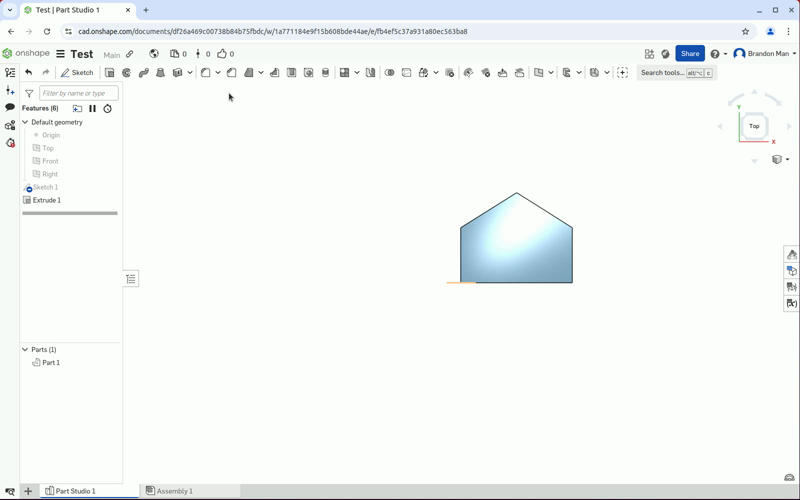
mouse_move(541, 75)
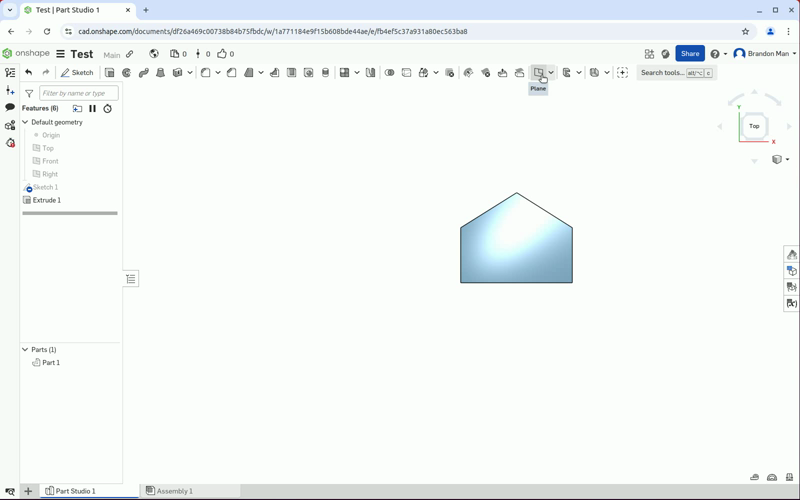
click(541, 75)
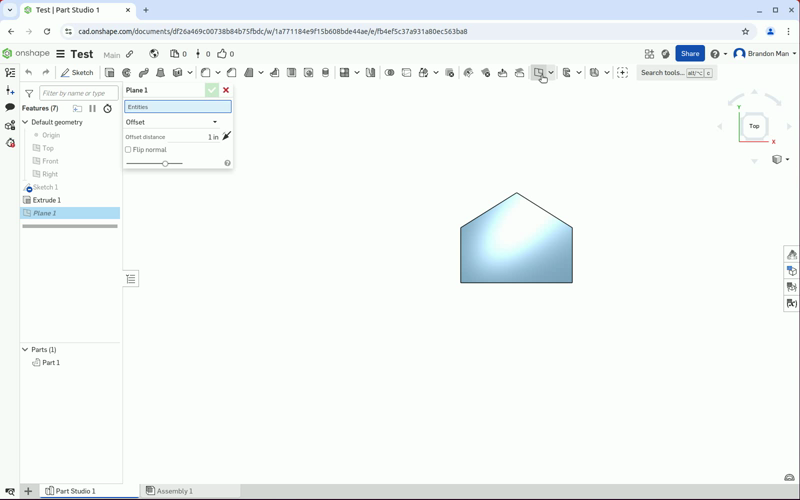
mouse_move(73, 150)
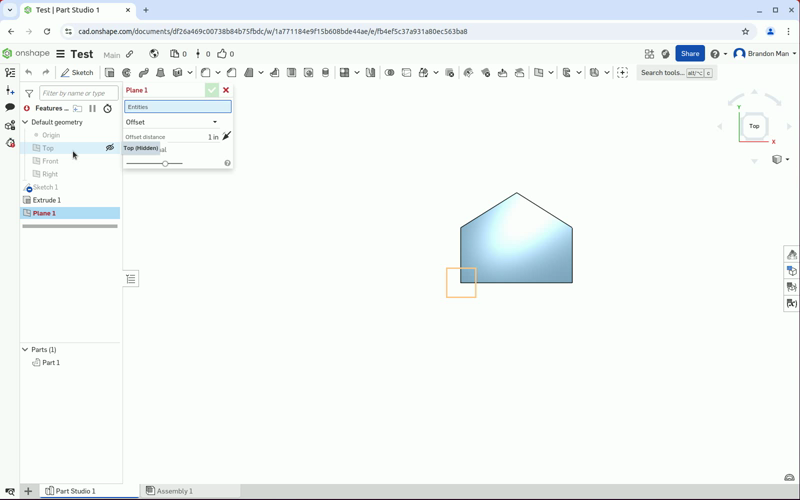
click(73, 150)
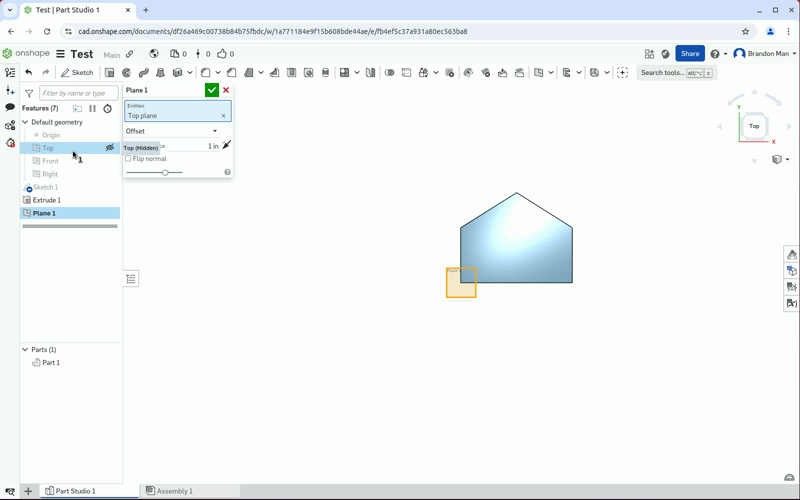
key(tab, 2)
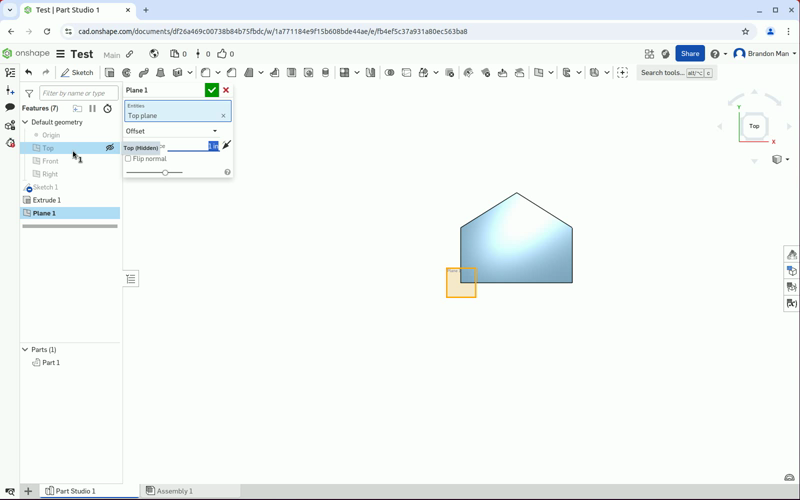
text(11.554)
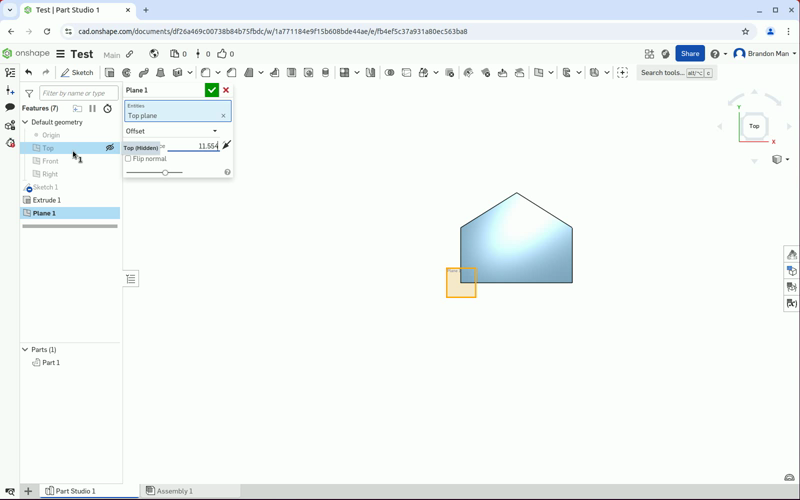
key(enter, 2)
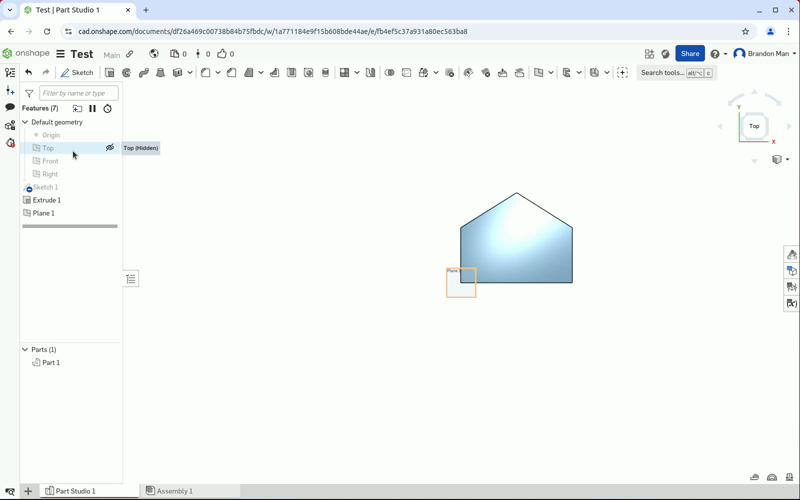
key(shift+s)
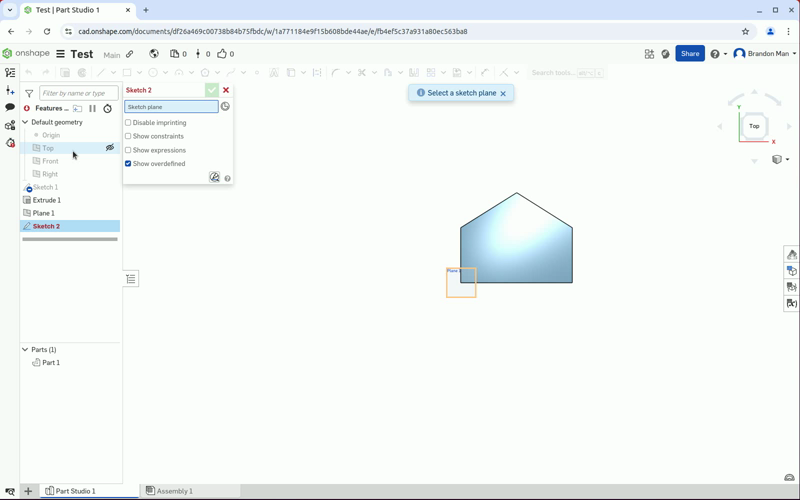
mouse_move(73, 215)
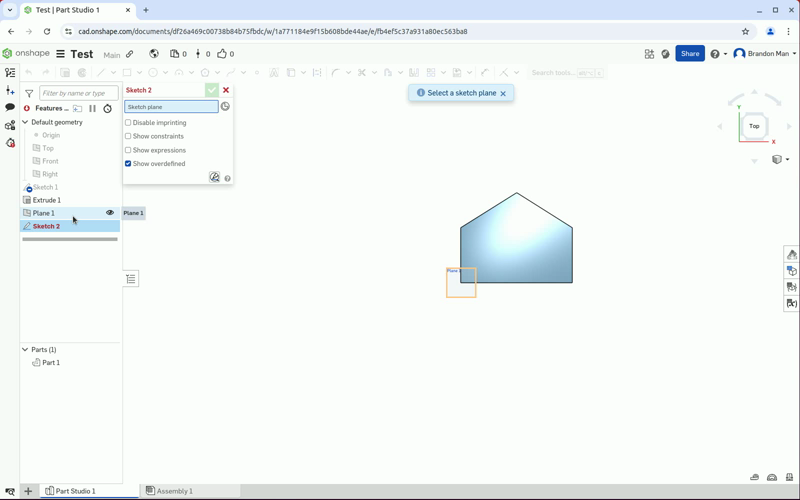
click(73, 215)
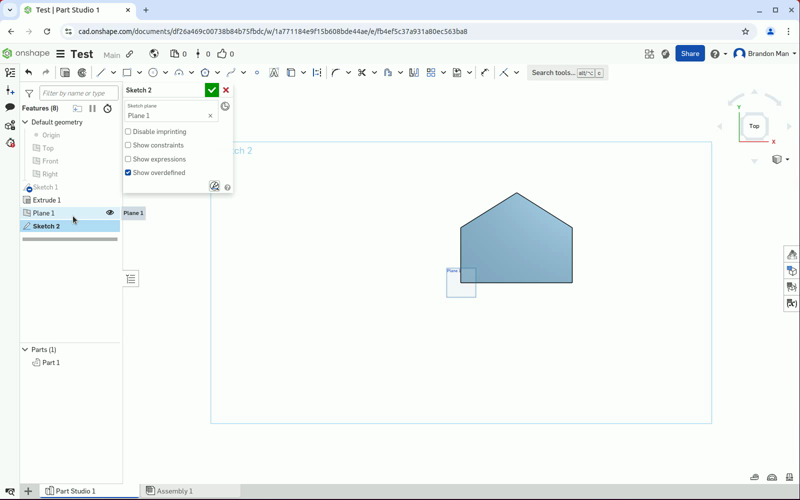
mouse_move(73, 352)
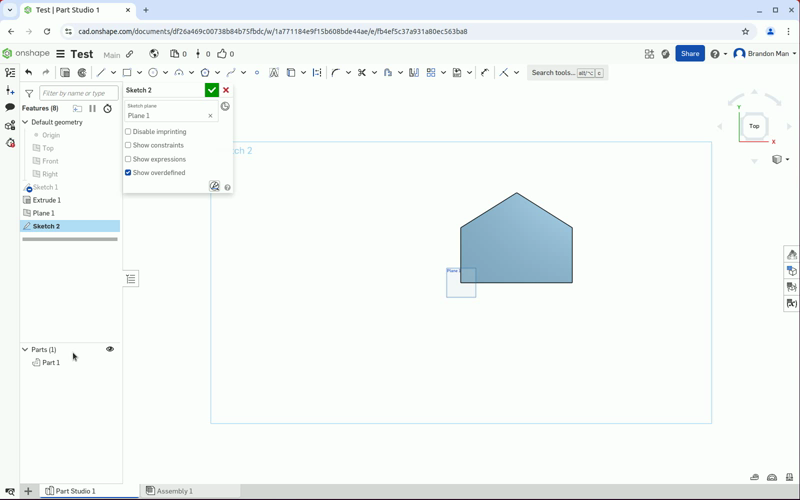
key(y)
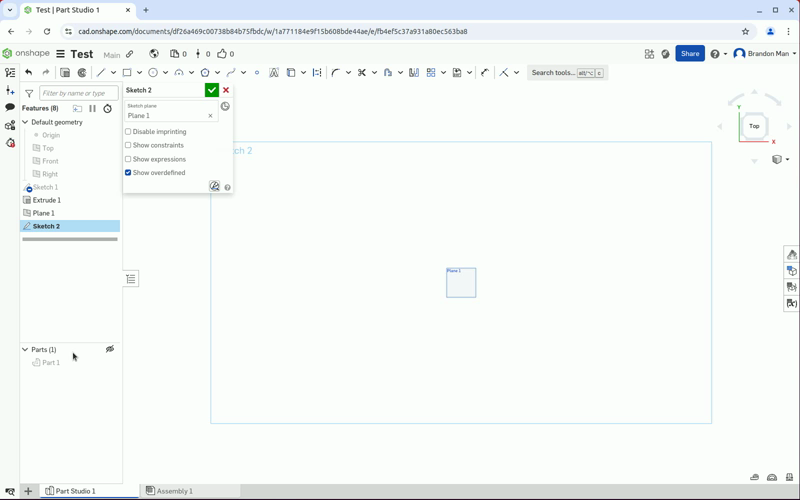
key(c)
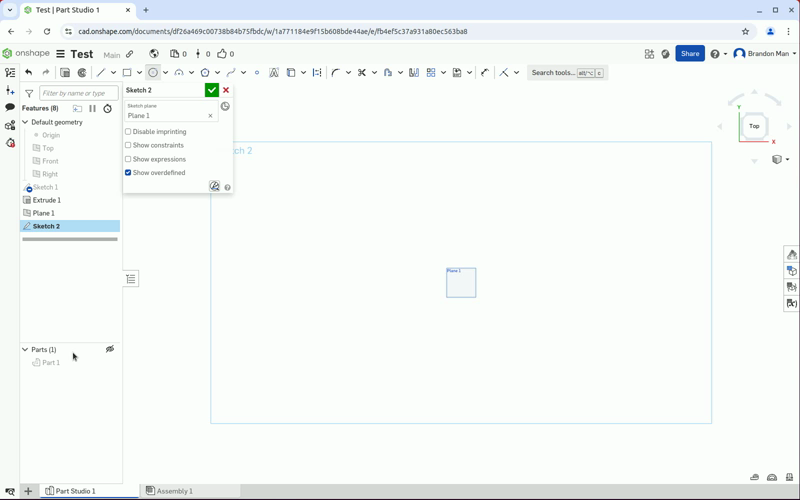
key_down(shift)
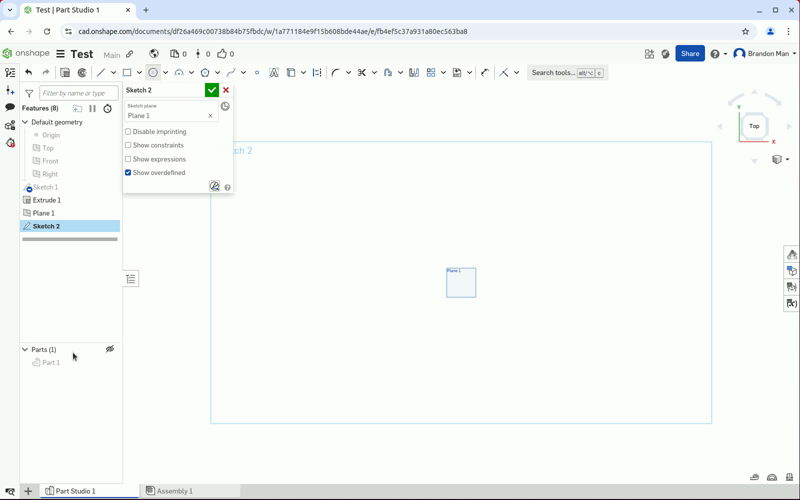
mouse_move(517, 249)
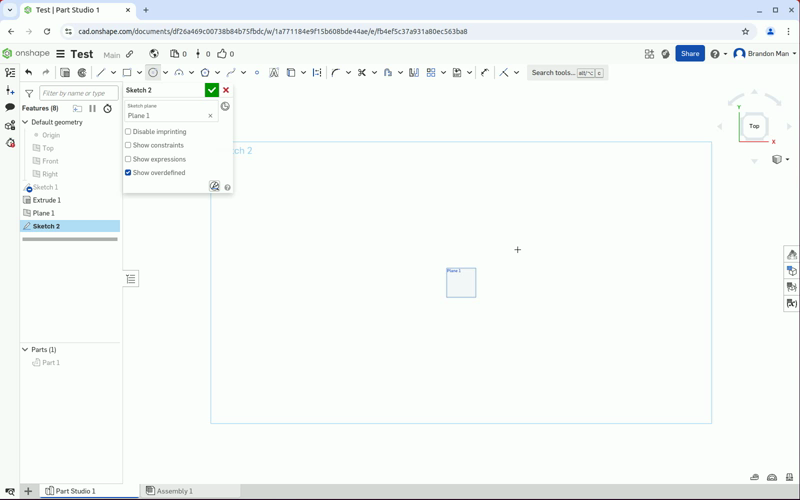
click(517, 249)
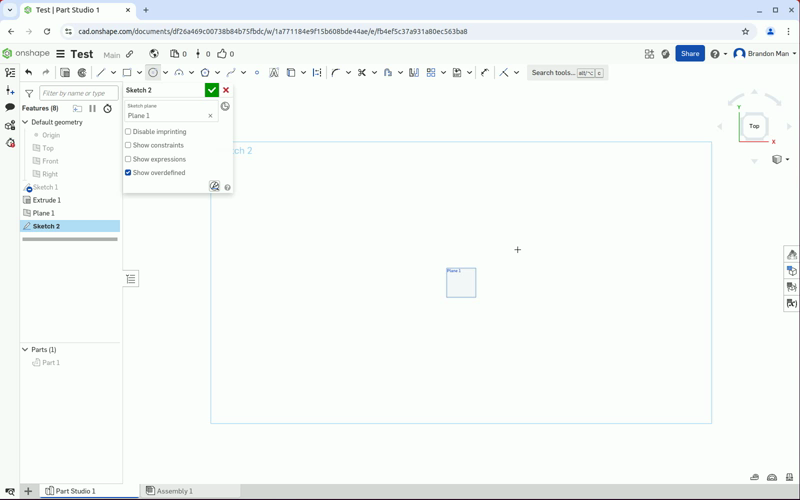
key_up(shift)
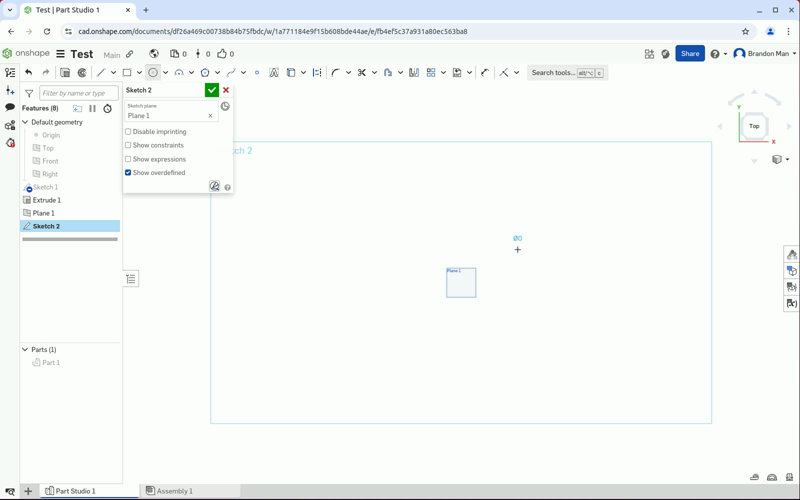
mouse_move(532, 249)
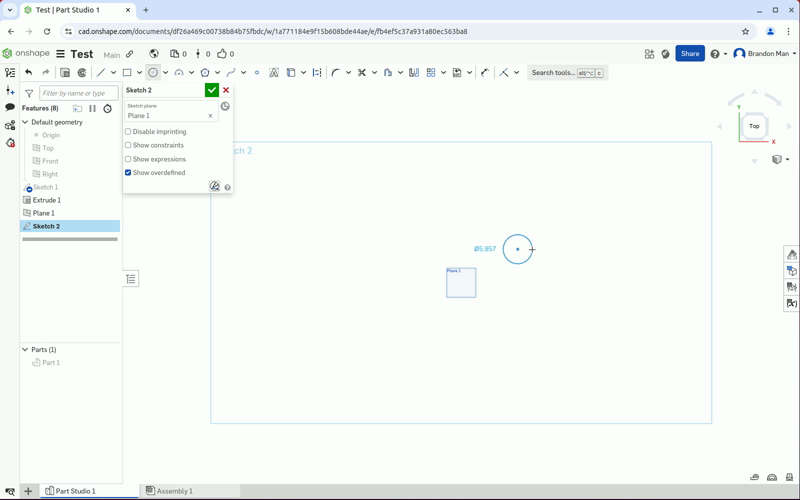
click(532, 249)
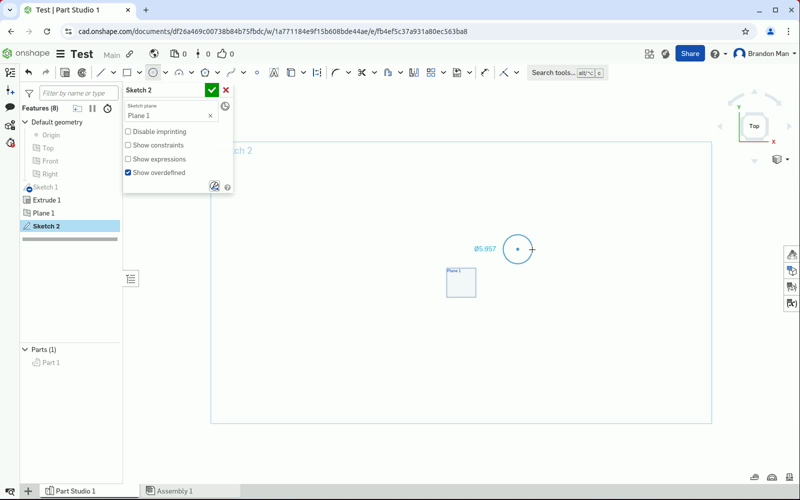
key(esc)
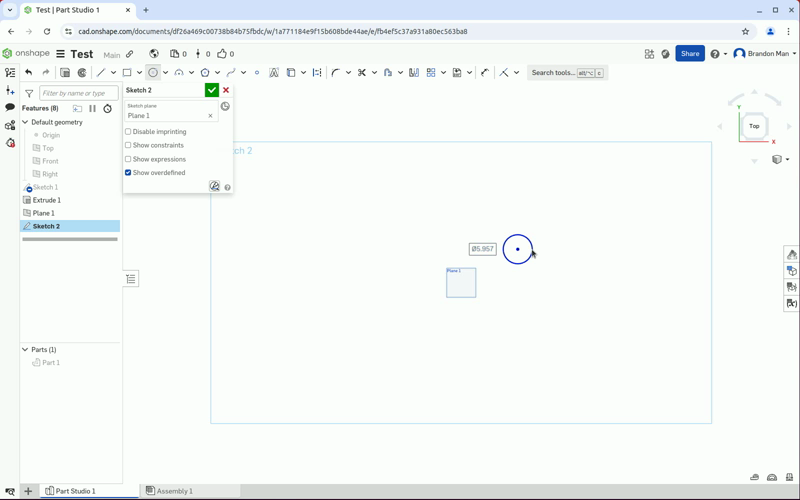
mouse_move(522, 243)
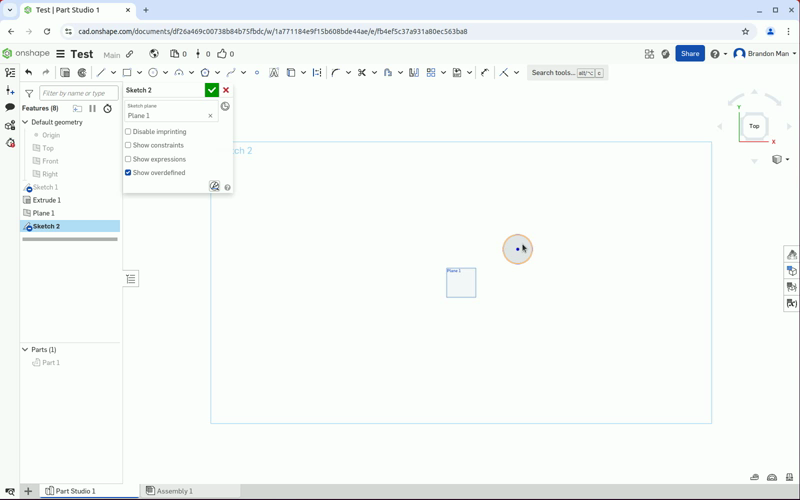
scroll(6)
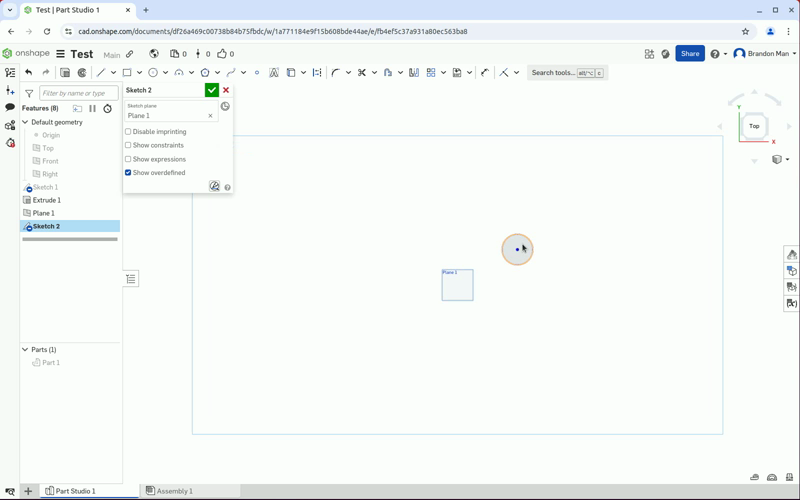
scroll(6)
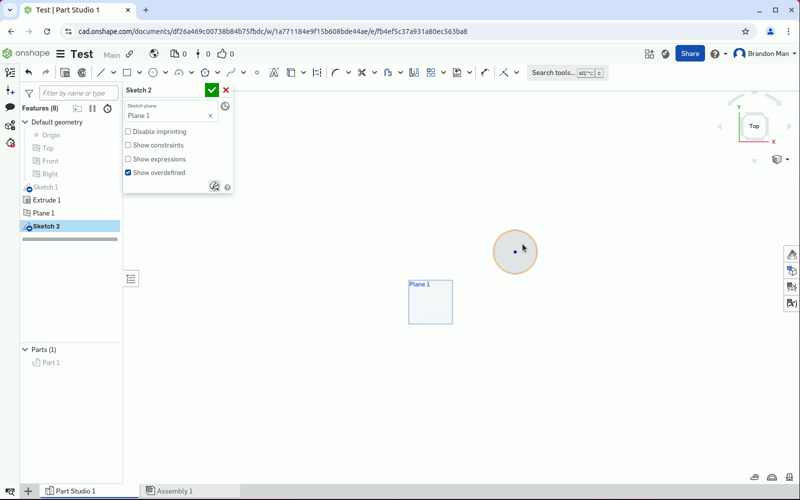
scroll(6)
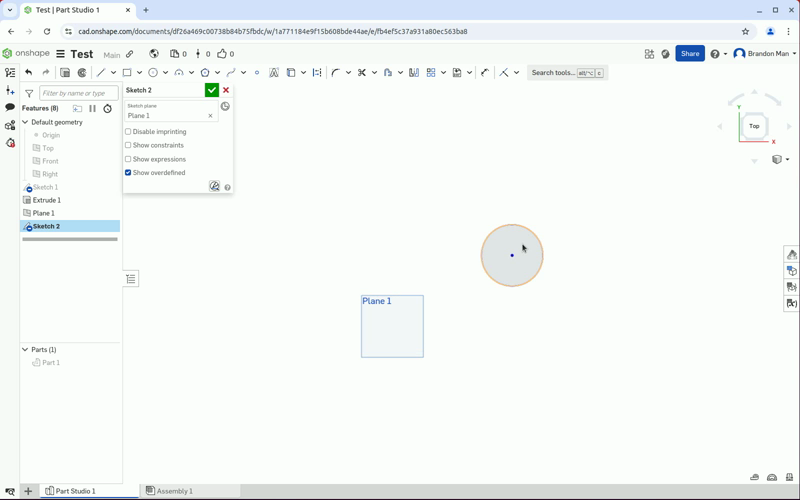
scroll(6)
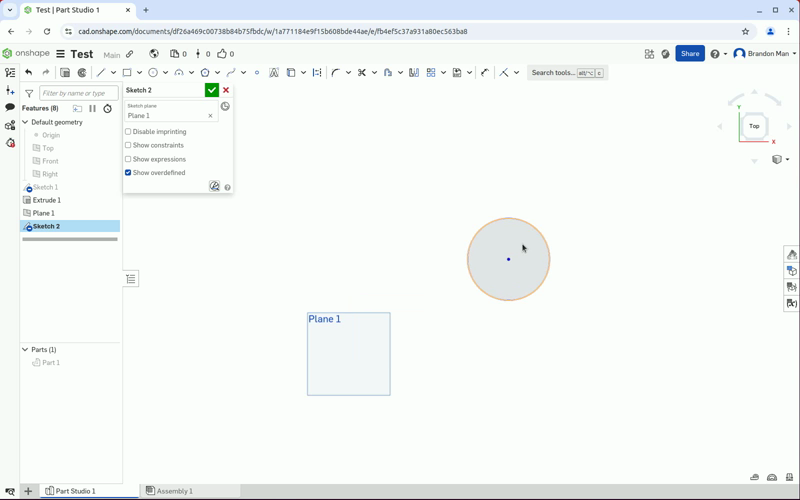
scroll(6)
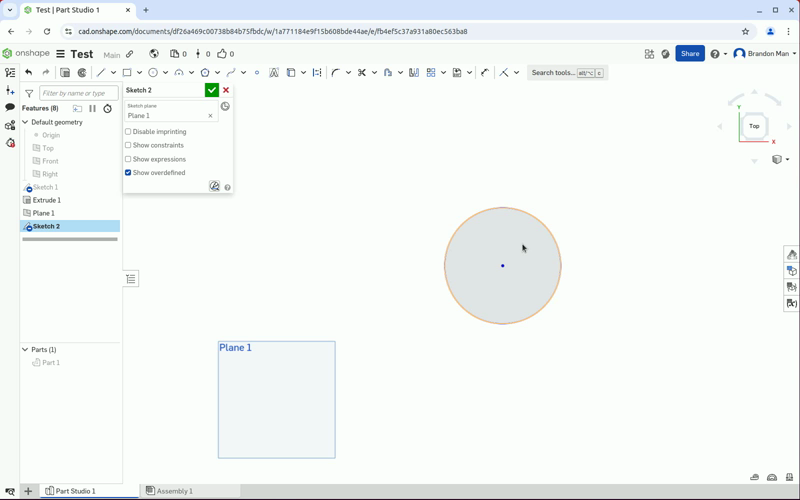
scroll(6)
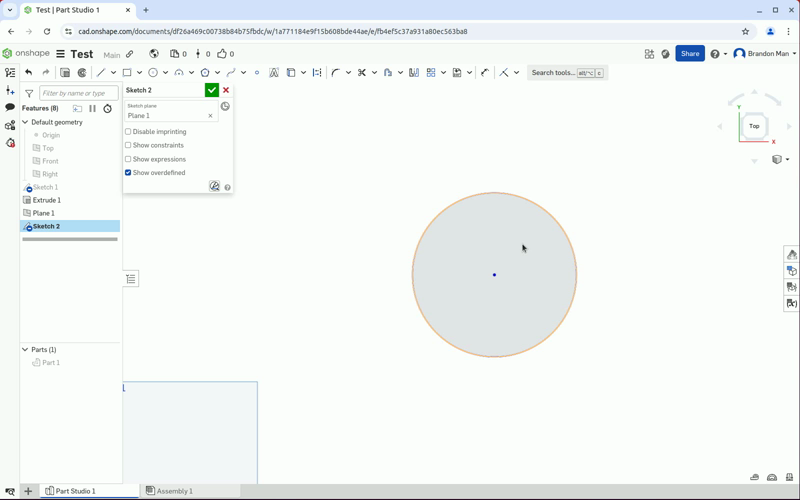
scroll(6)
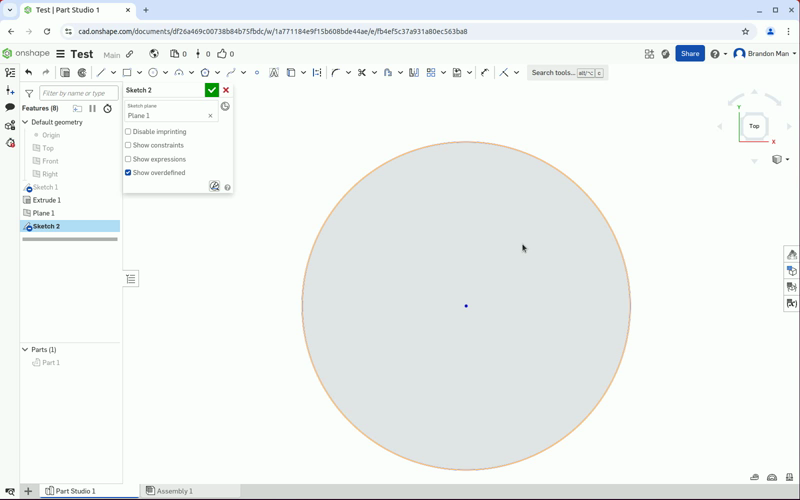
click(522, 243)
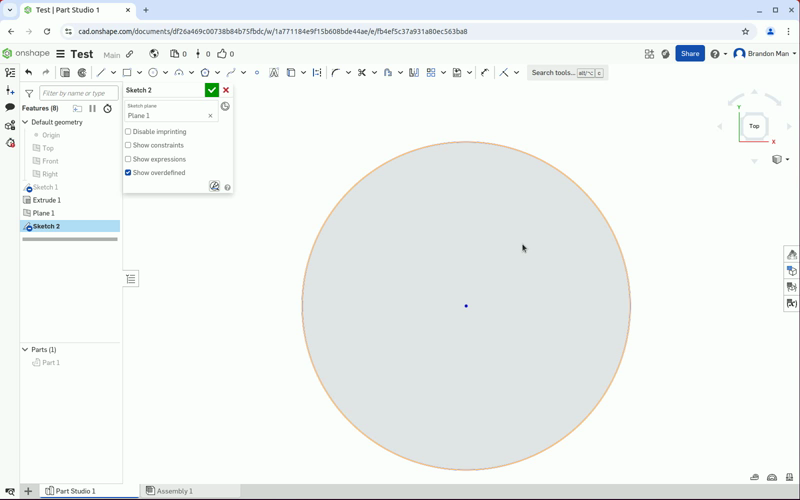
scroll(-6)
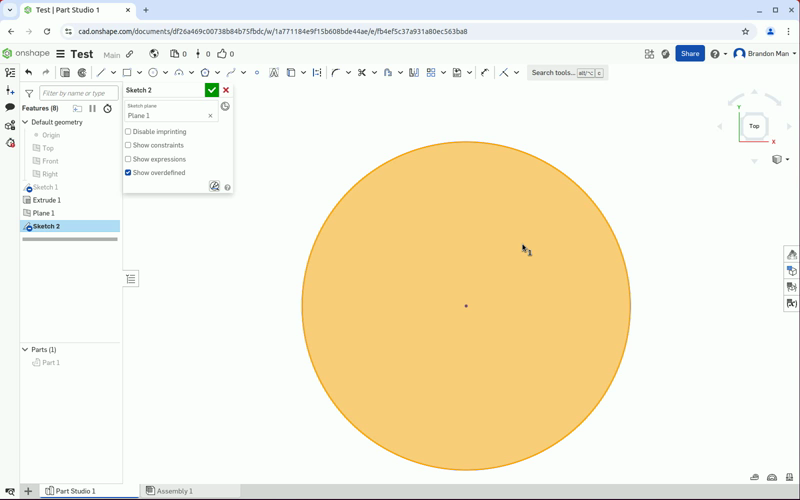
scroll(-6)
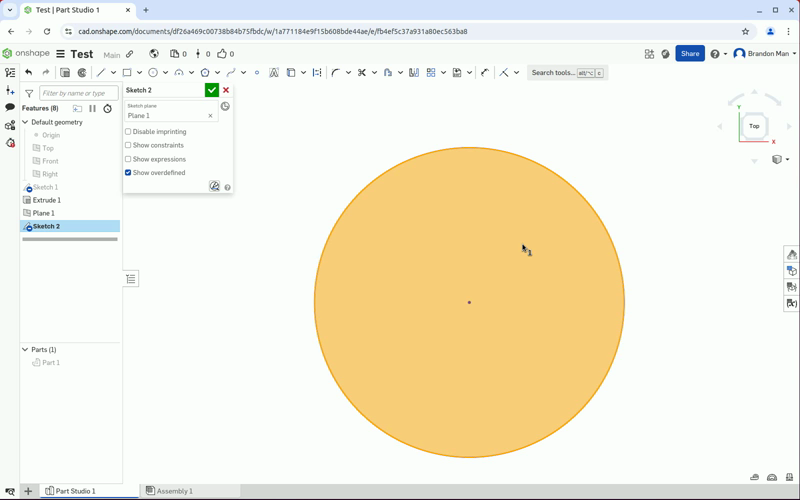
scroll(-6)
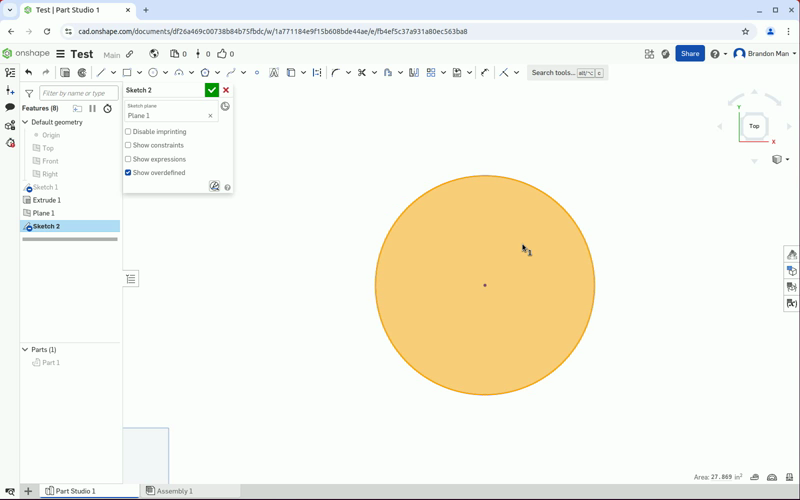
scroll(-6)
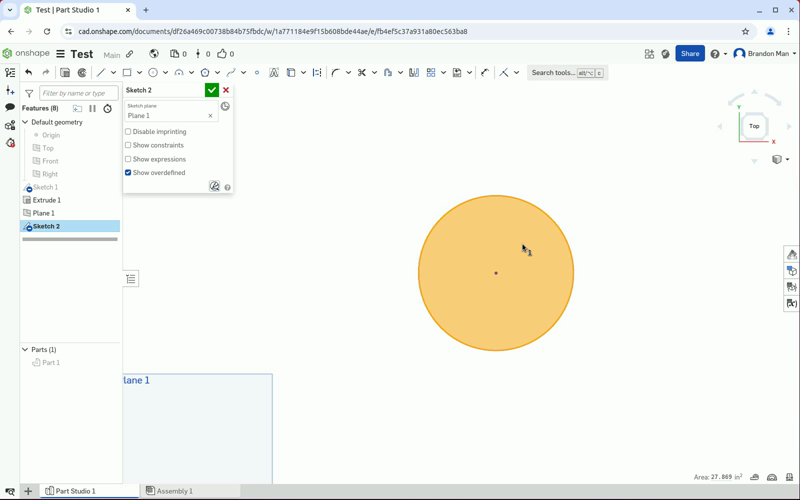
scroll(-6)
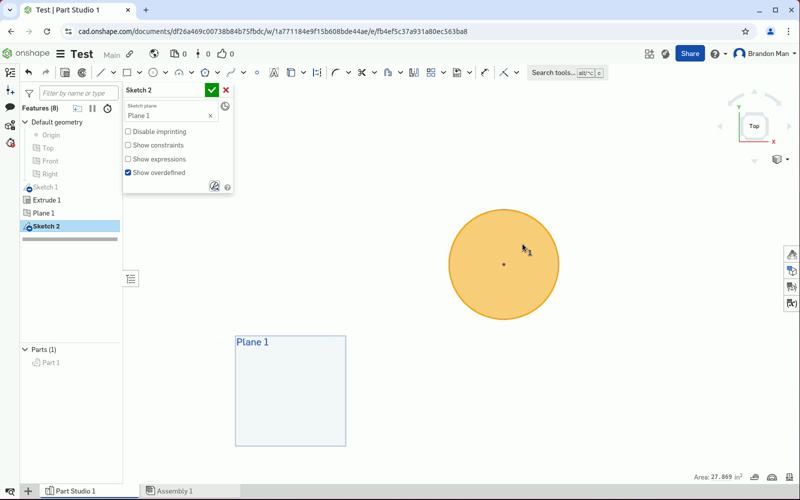
scroll(-6)
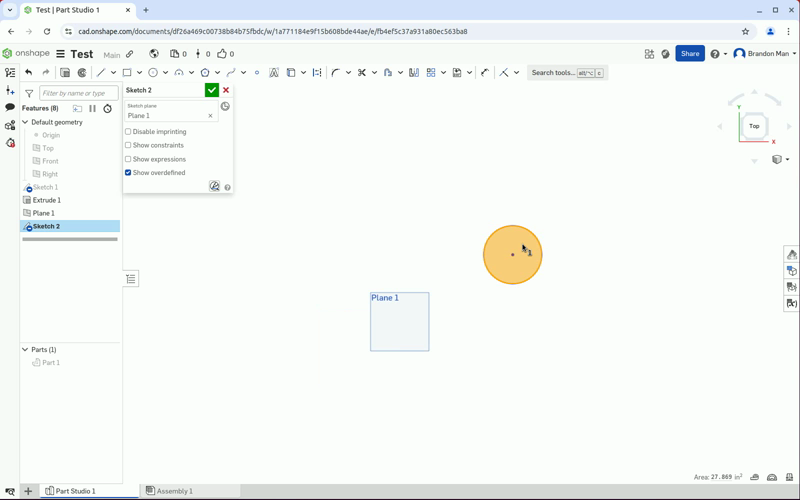
scroll(-6)
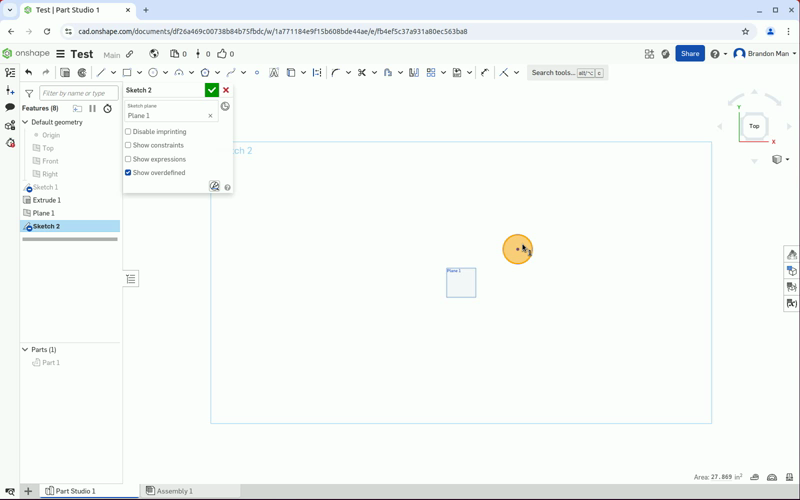
mouse_move(73, 352)
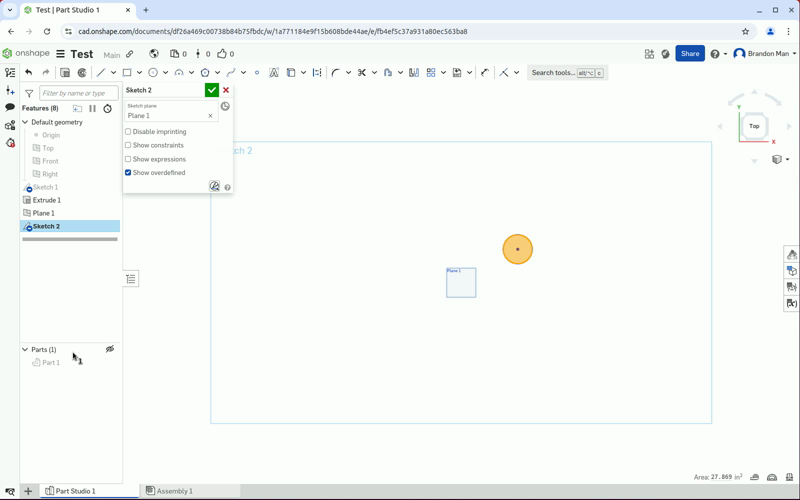
key(shift+y)
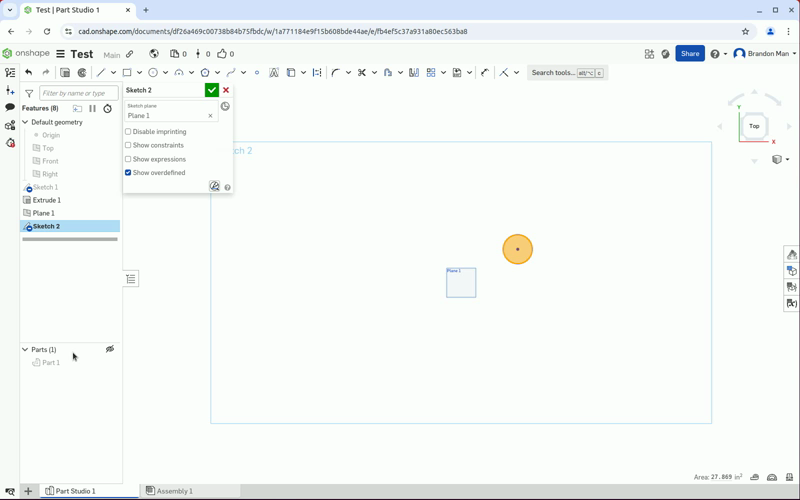
key(shift+e)
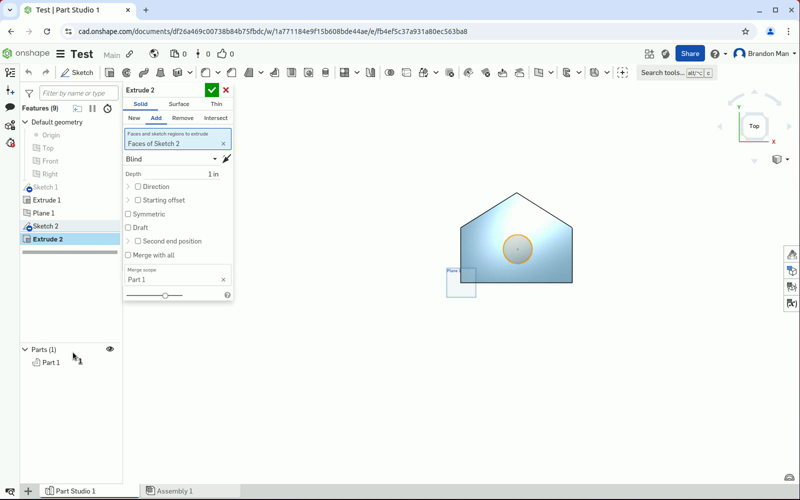
mouse_move(143, 106)
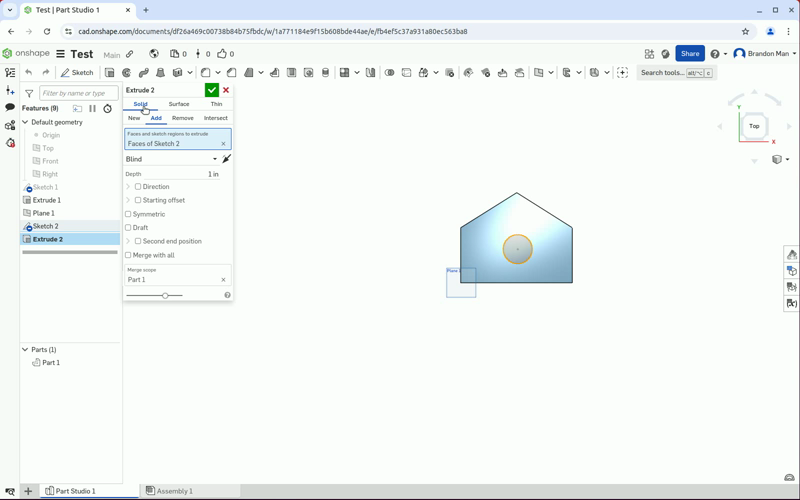
click(143, 106)
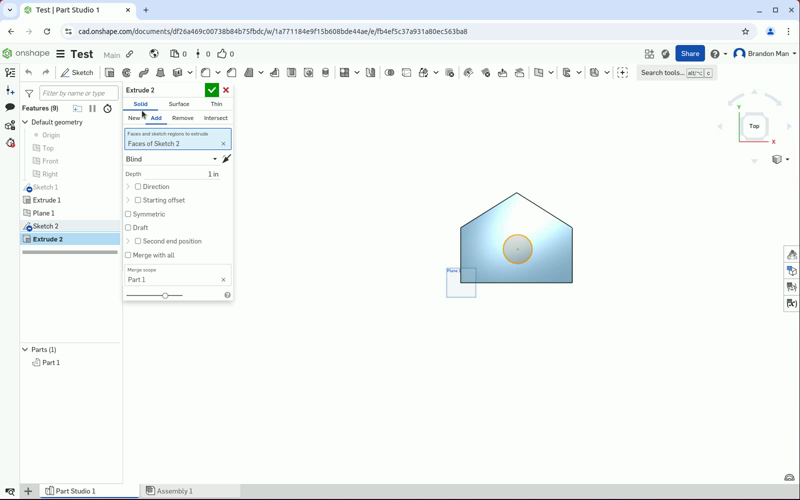
mouse_move(137, 120)
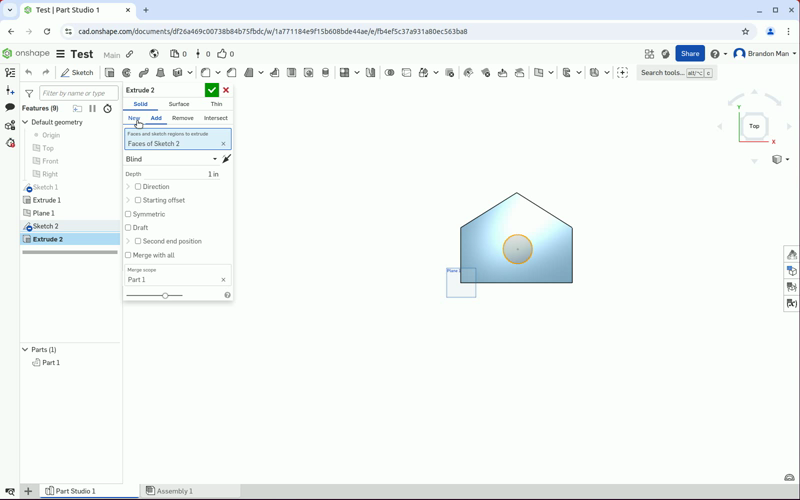
click(137, 120)
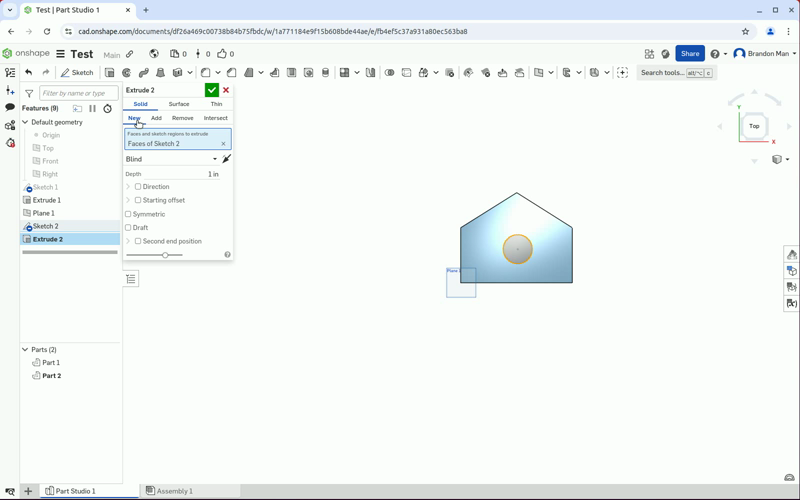
key(tab, 4)
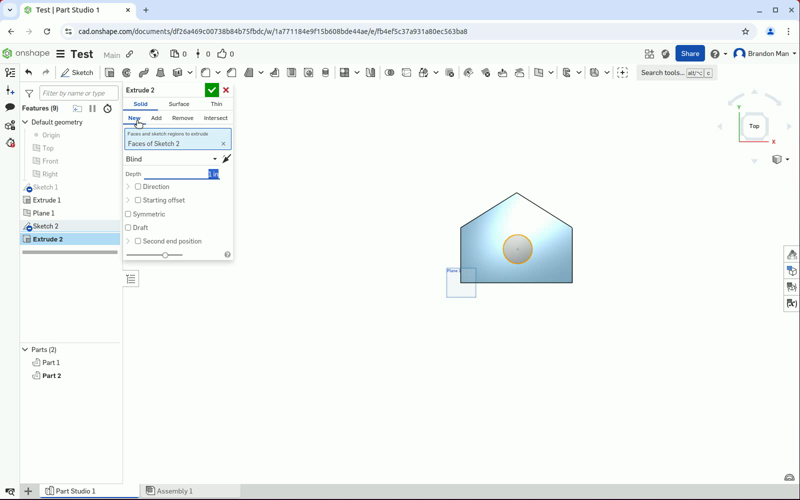
text(11.554)
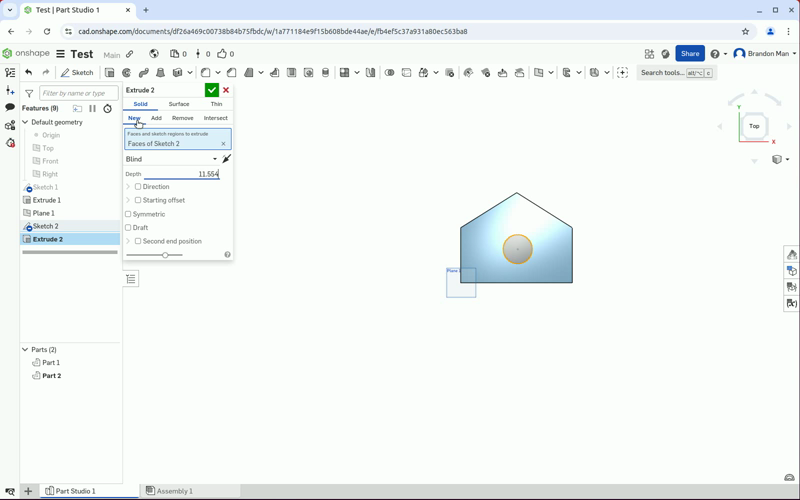
key(enter)
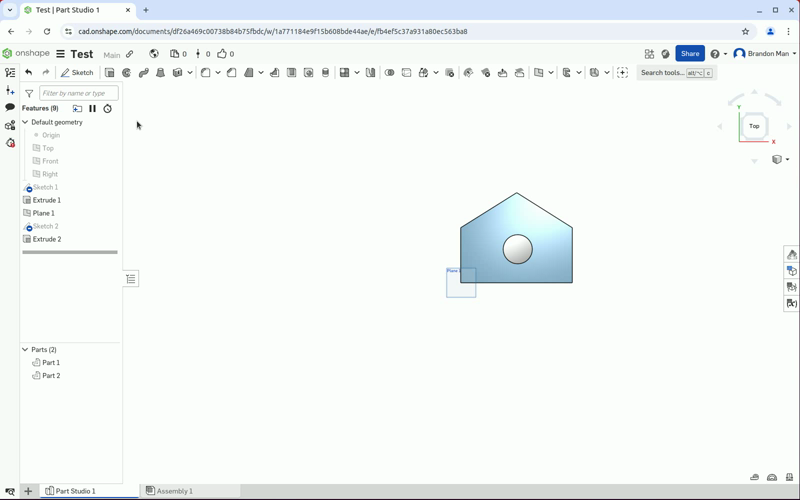
key(shift+h)
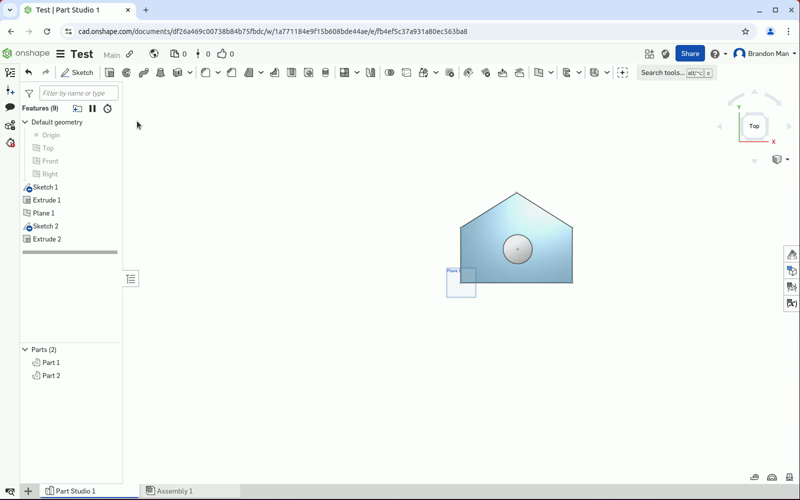
key(shift+h)
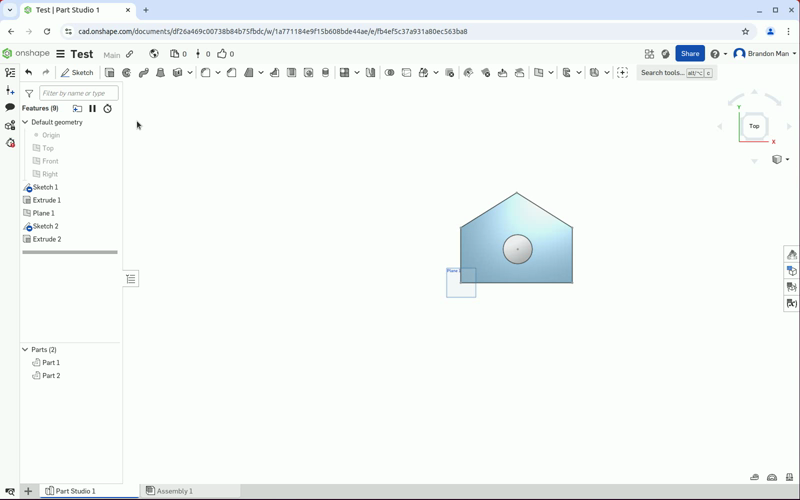
key(shift+7)
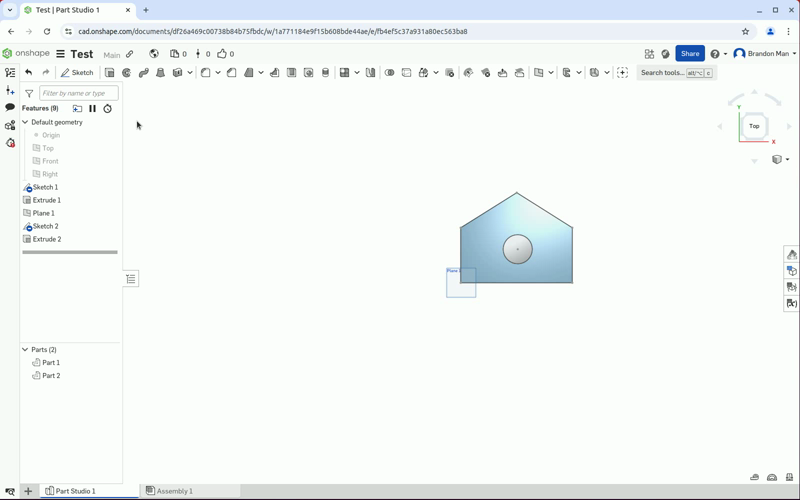
key(up, 3)
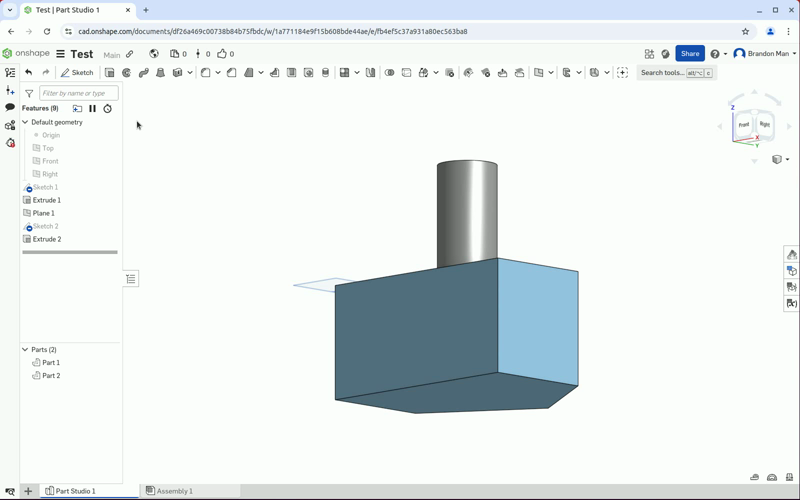
key(left, 3)
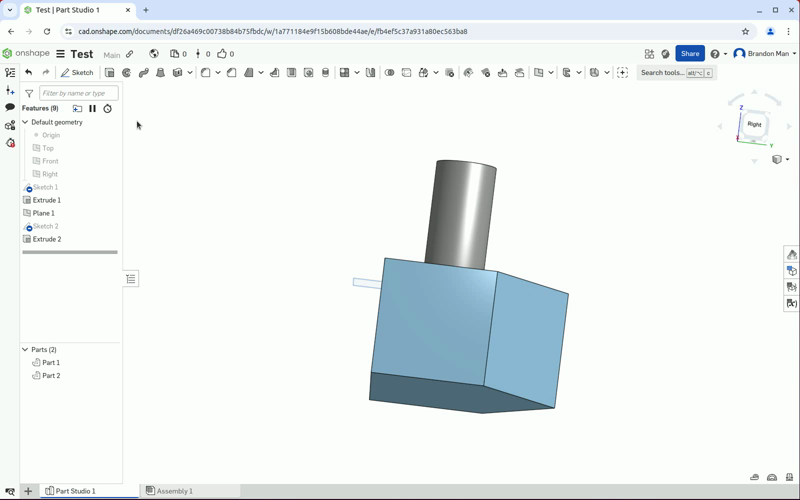
key(right, 3)
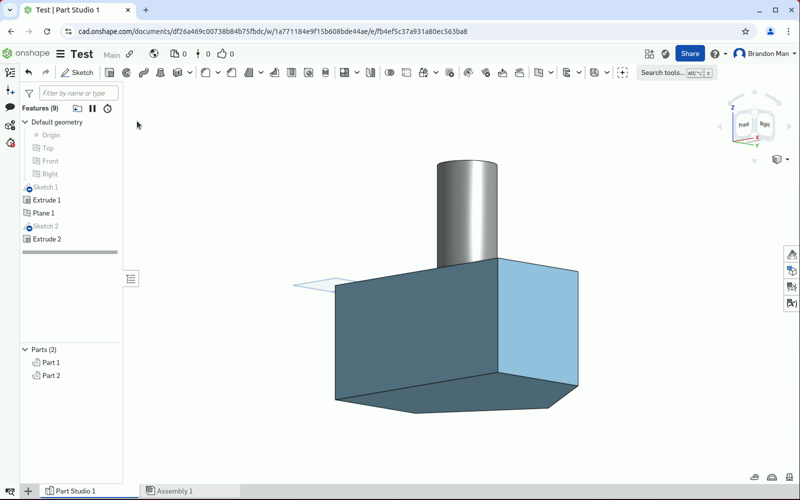
key(down, 3)
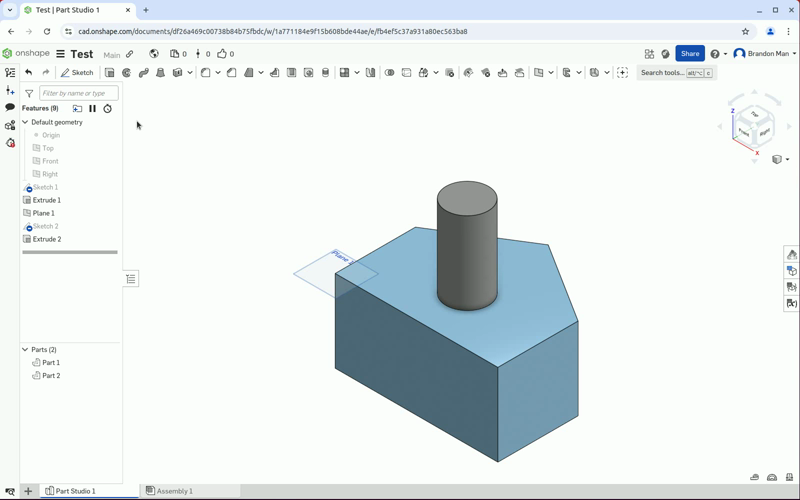
mouse_move(73, 189)
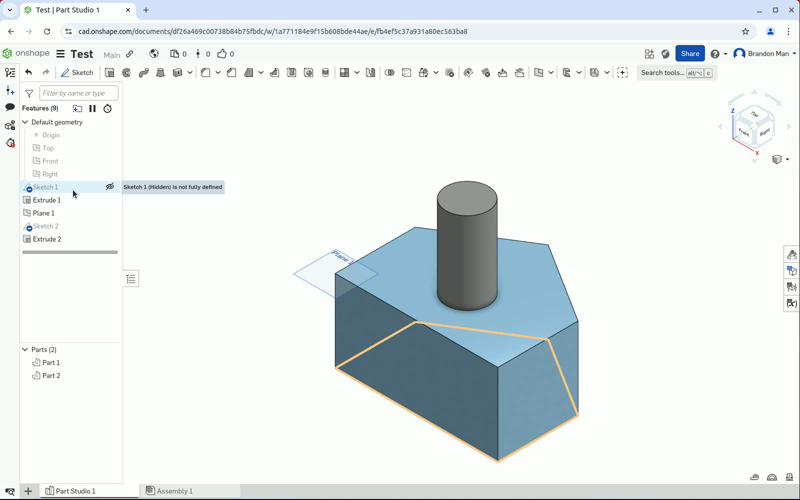
click(73, 189)